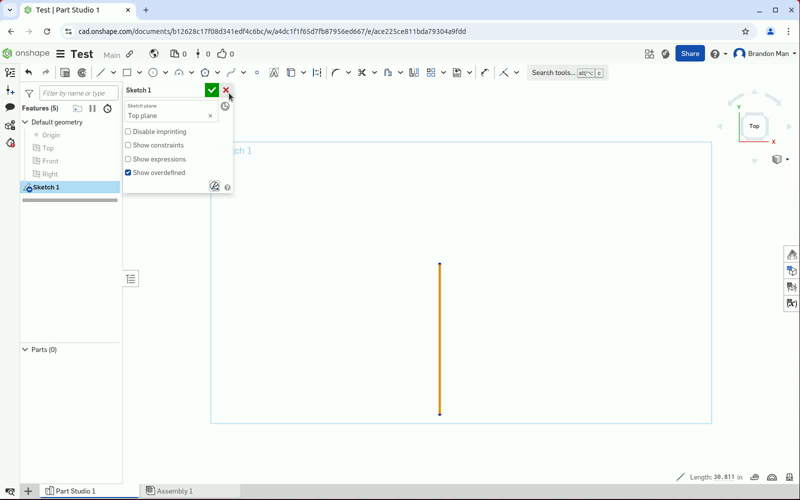
key(shift+h)
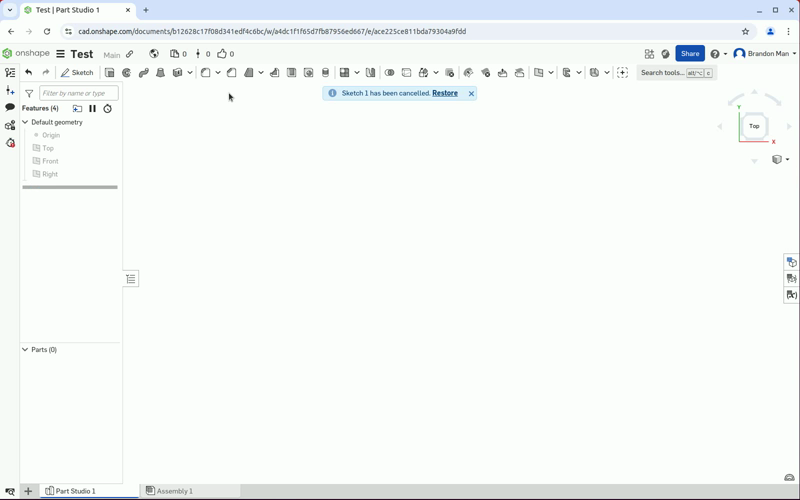
mouse_move(73, 352)
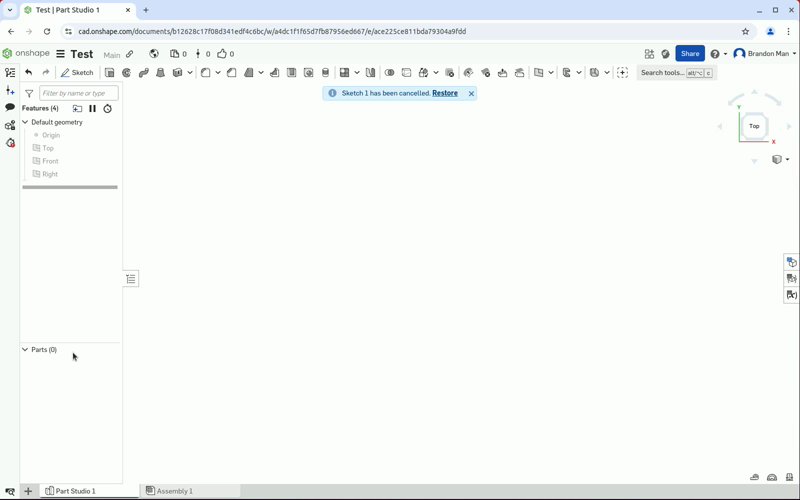
key(y)
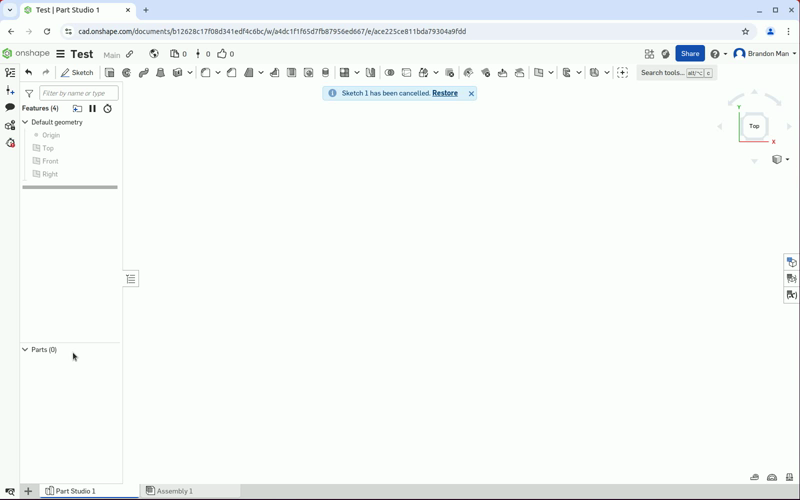
key(shift+p)
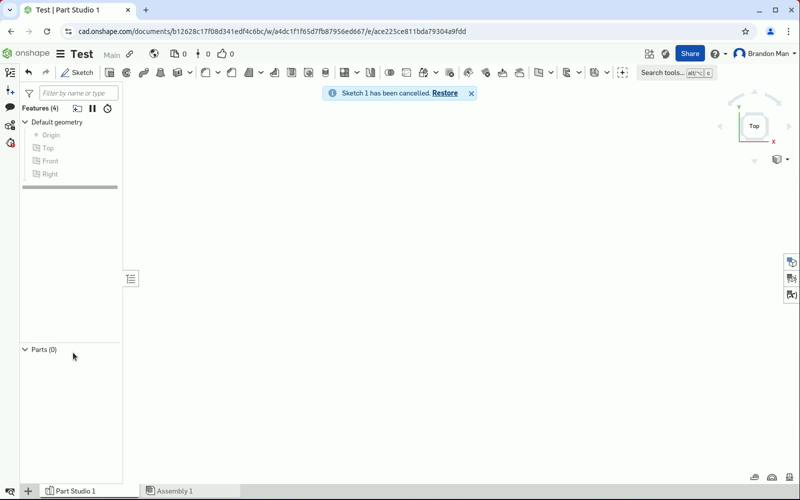
key(space)
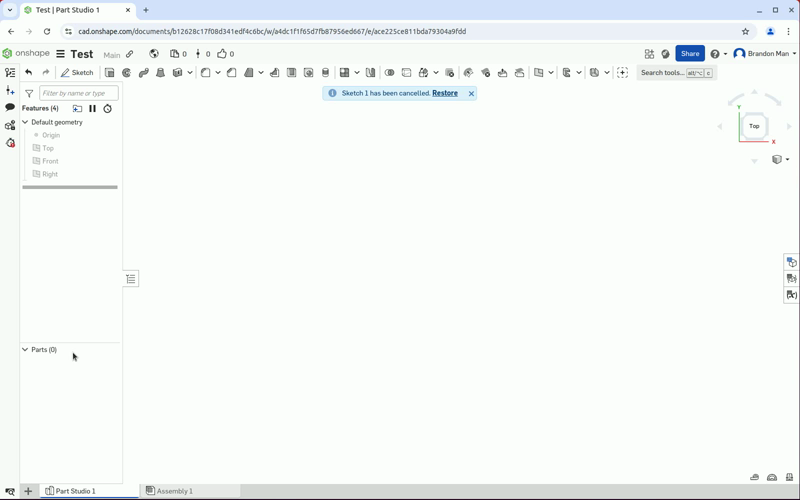
key_down(shift)
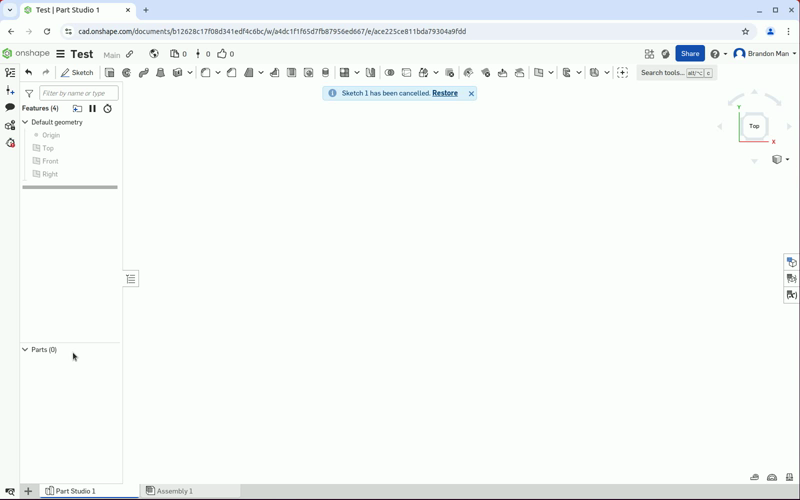
key(up)
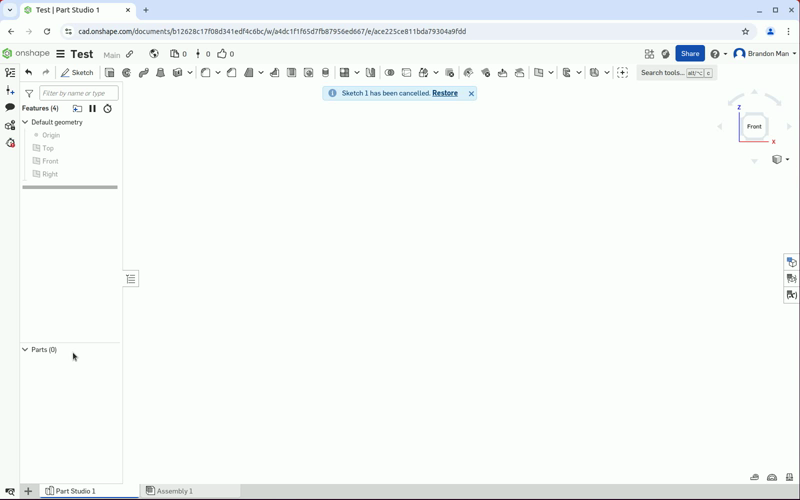
key_up(shift)
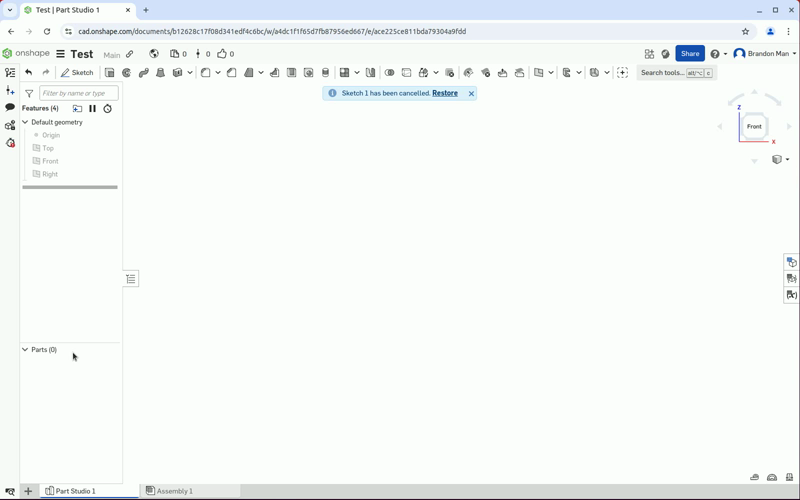
mouse_move(73, 352)
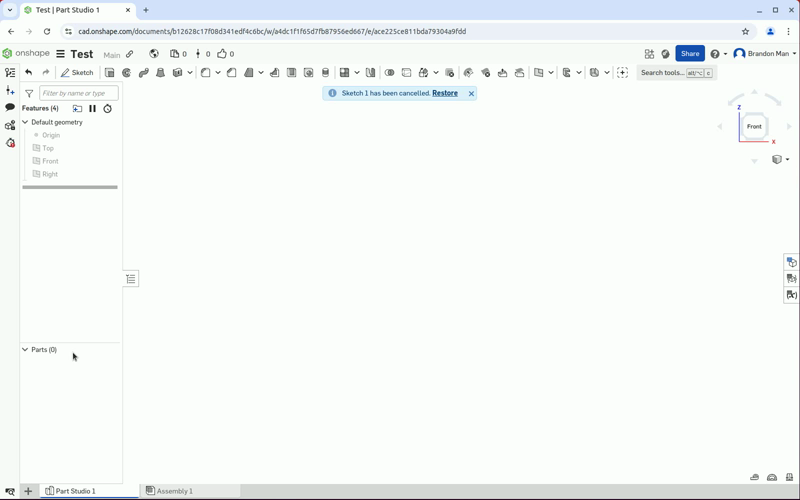
key(shift+y)
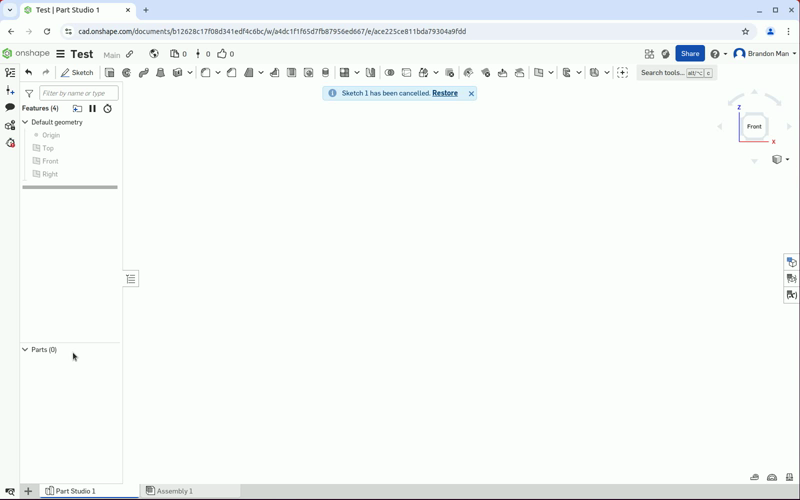
key(shift+s)
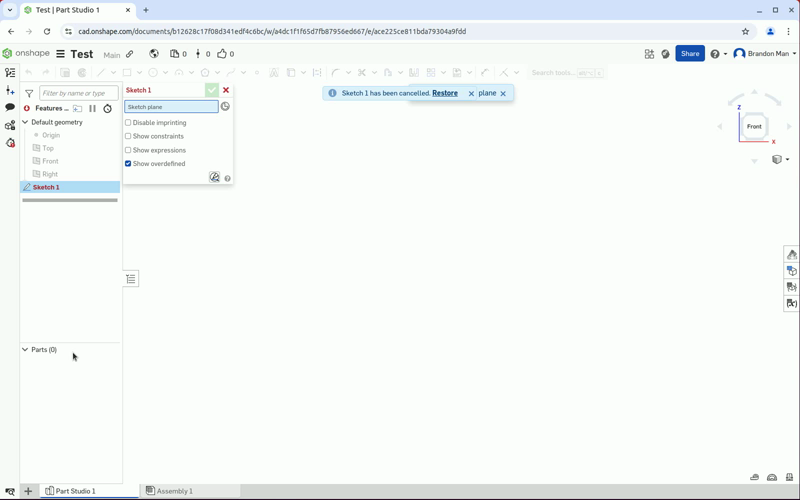
mouse_move(73, 163)
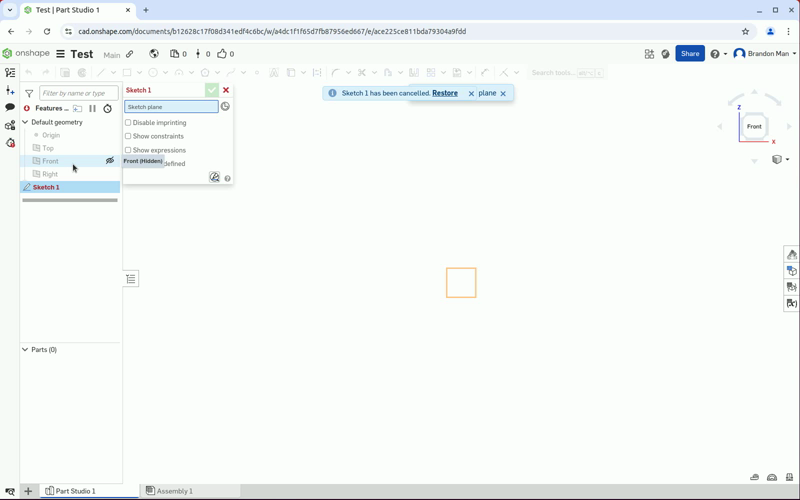
click(73, 163)
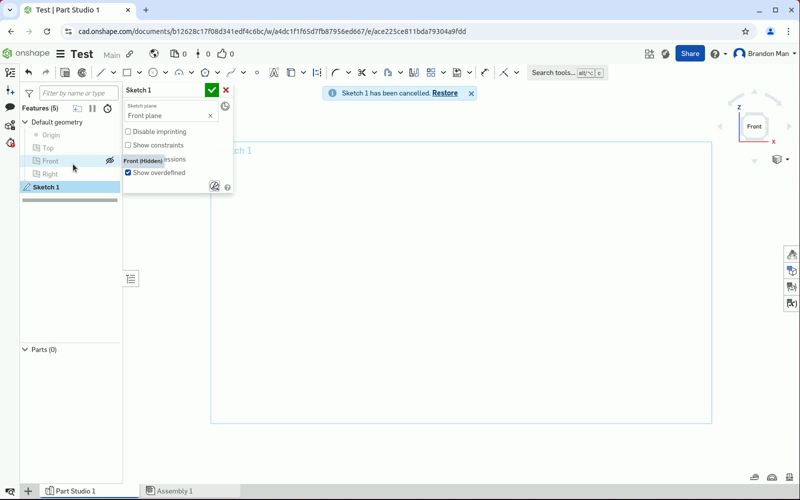
mouse_move(73, 352)
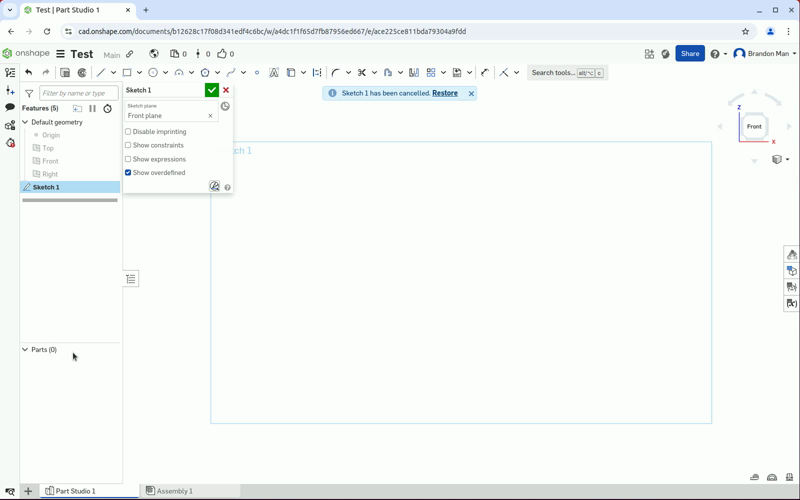
key(y)
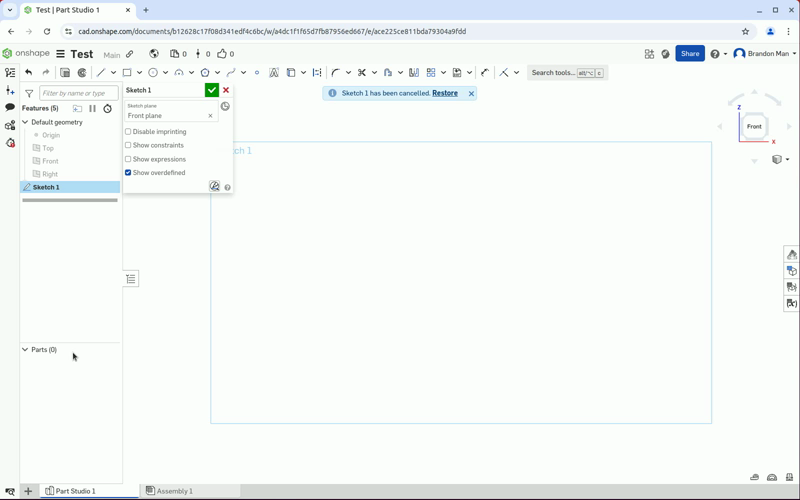
key(l)
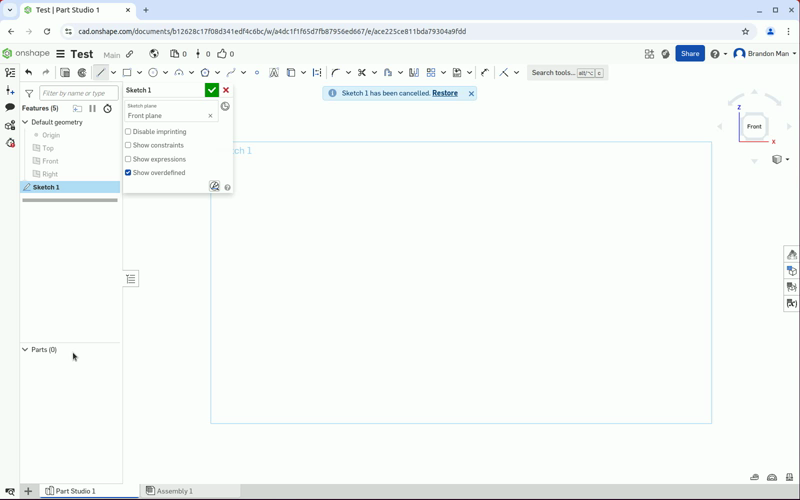
key_down(shift)
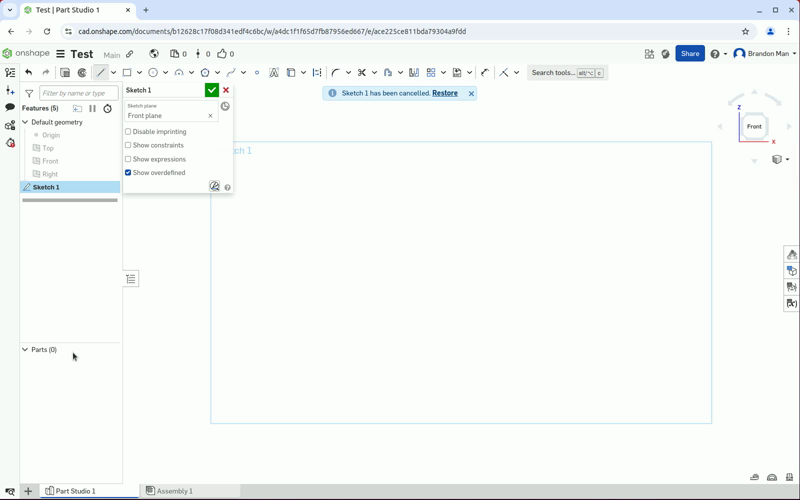
mouse_move(363, 301)
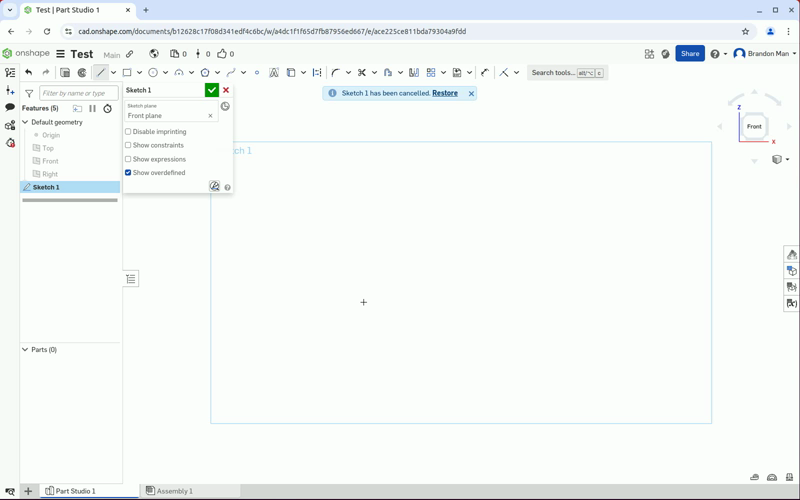
click(363, 301)
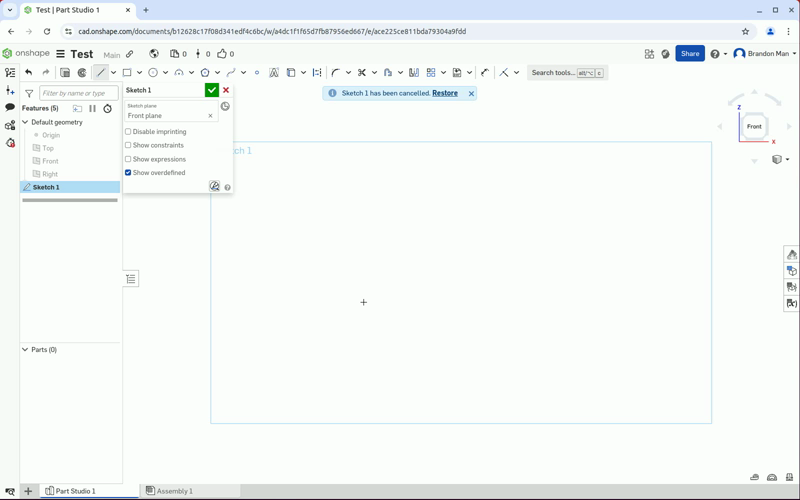
key_up(shift)
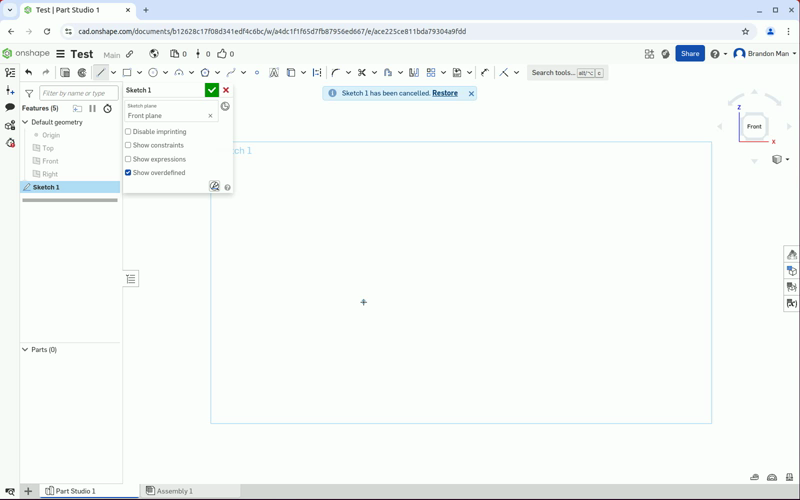
key_down(shift)
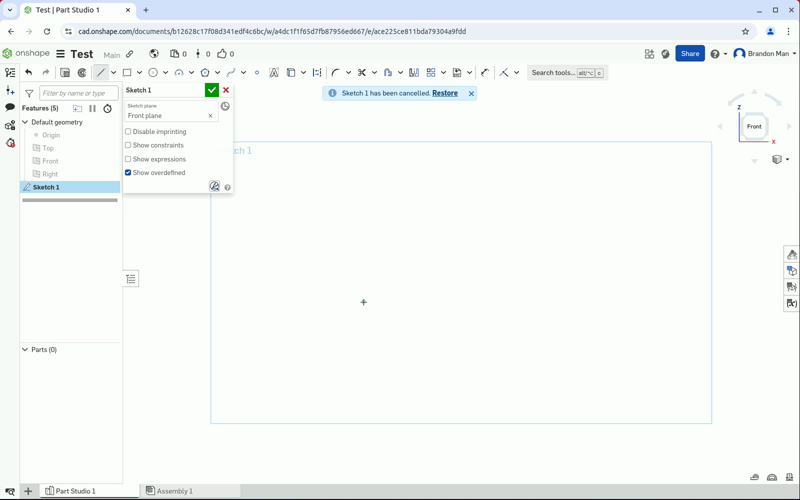
mouse_move(476, 301)
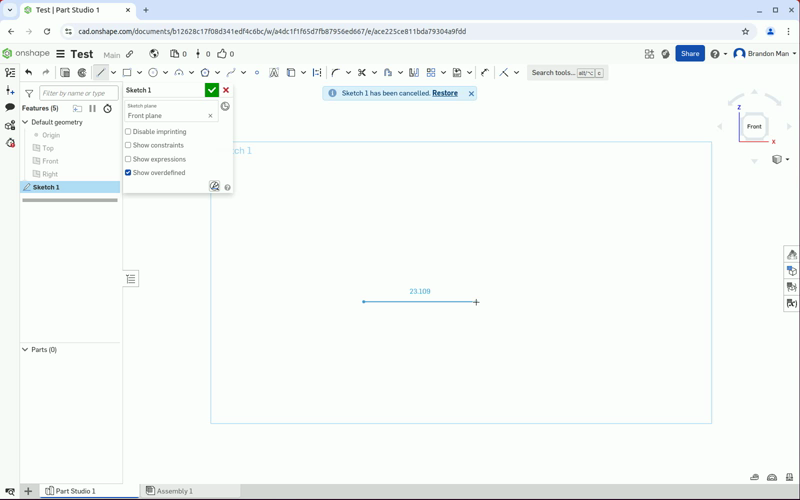
click(476, 301)
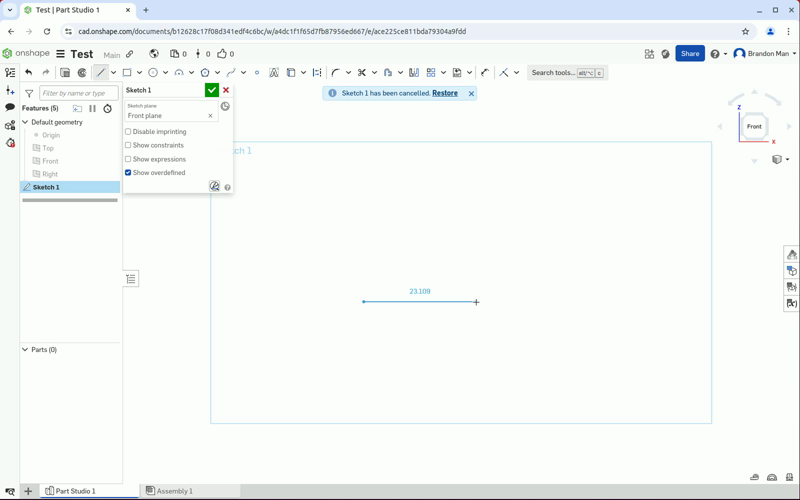
key_up(shift)
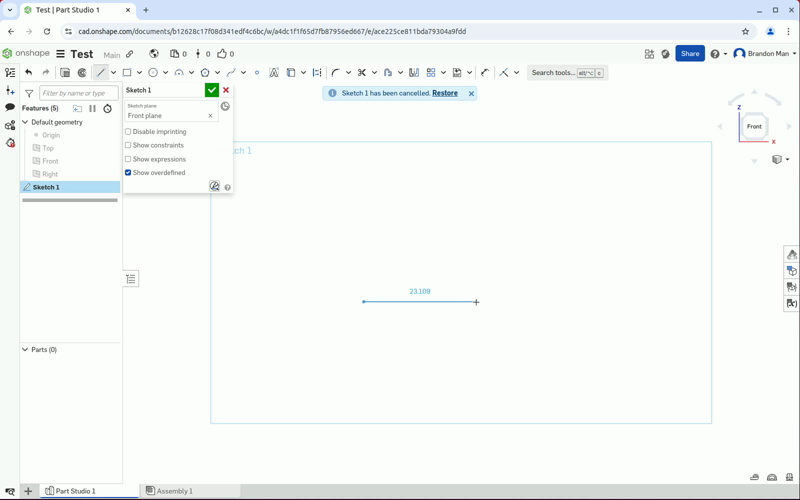
key_down(shift)
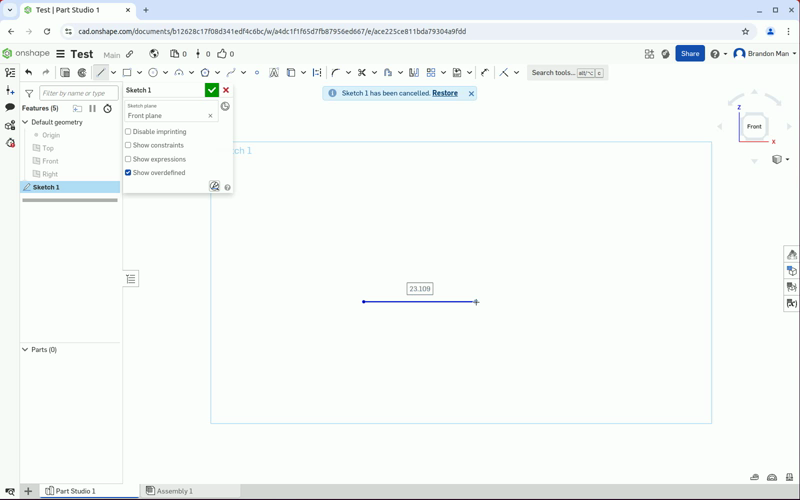
mouse_move(476, 189)
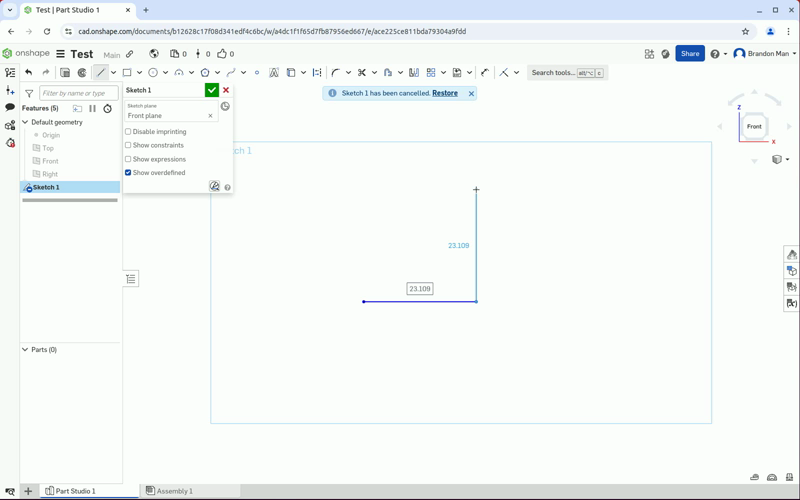
click(476, 189)
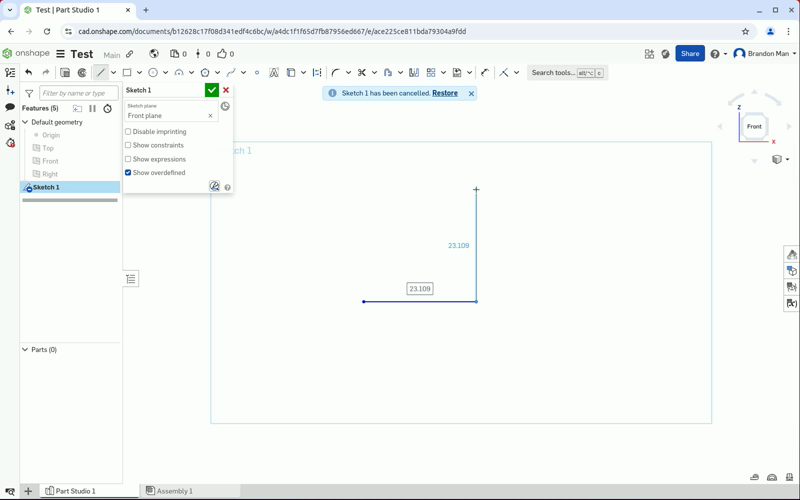
key_up(shift)
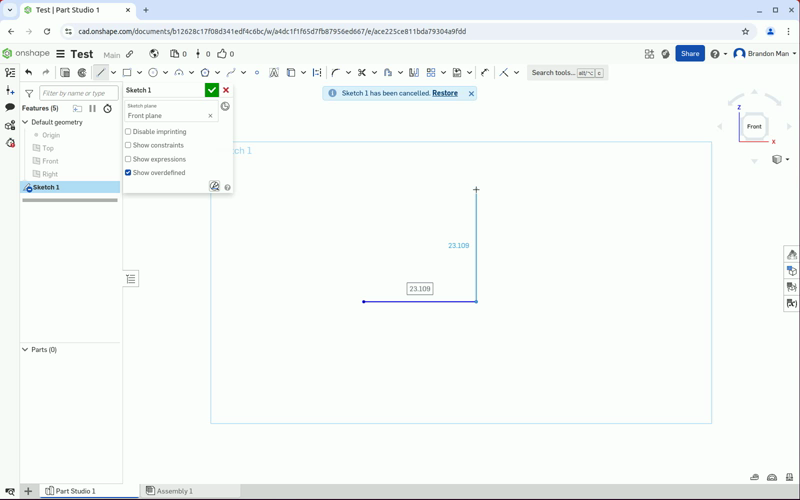
key_down(shift)
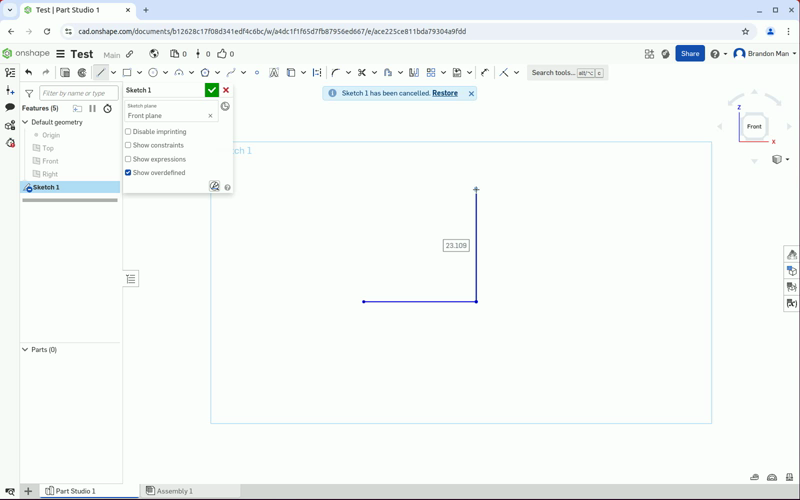
mouse_move(363, 189)
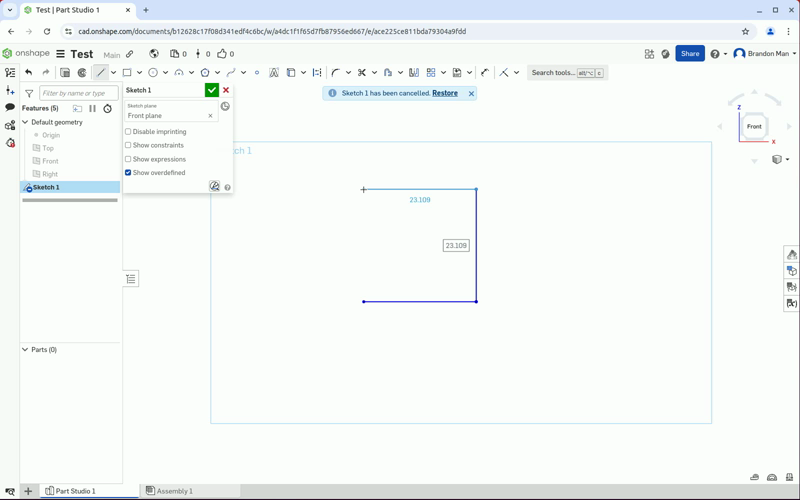
click(363, 189)
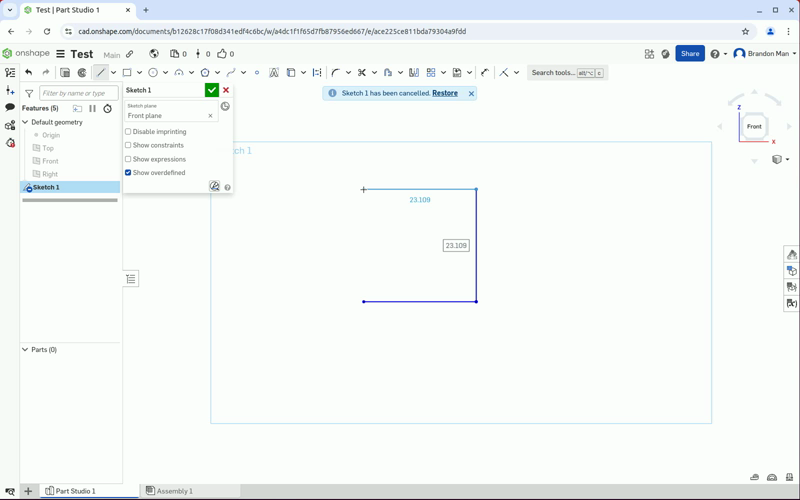
key_up(shift)
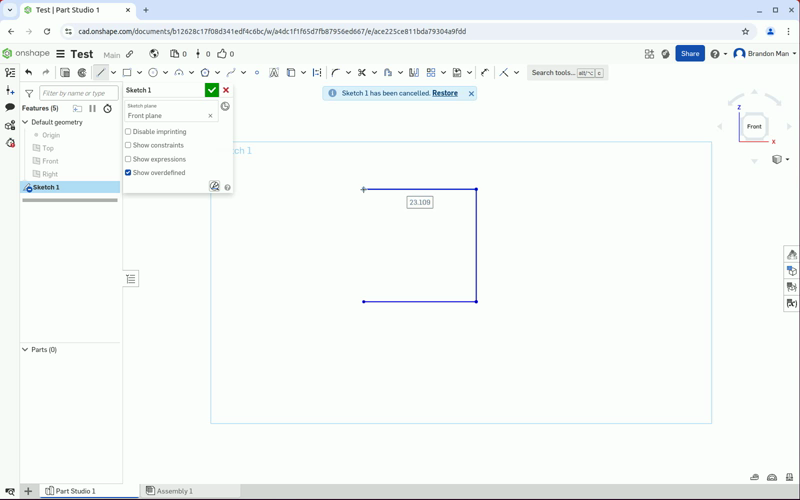
key_down(shift)
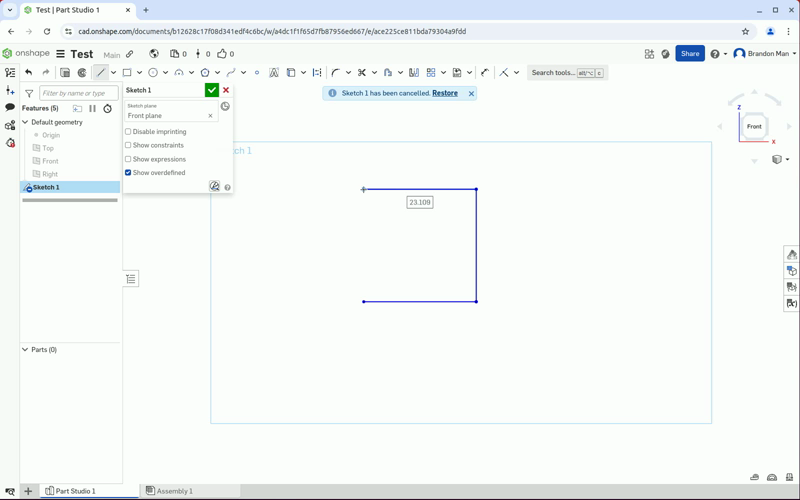
mouse_move(363, 301)
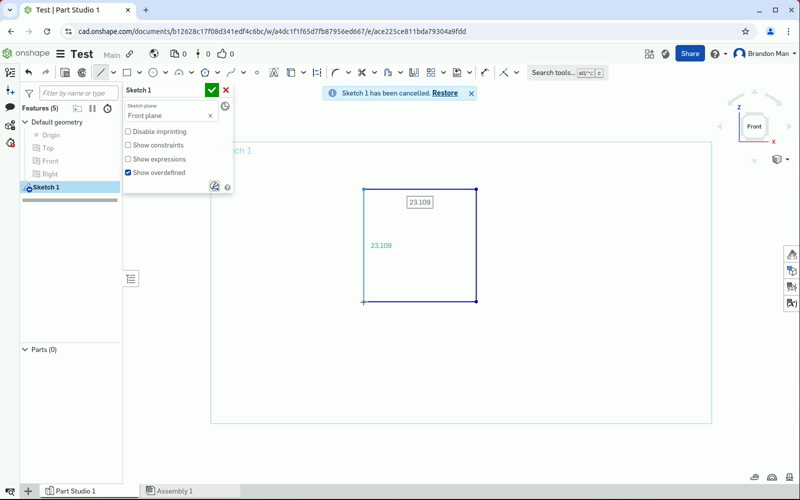
key_up(shift)
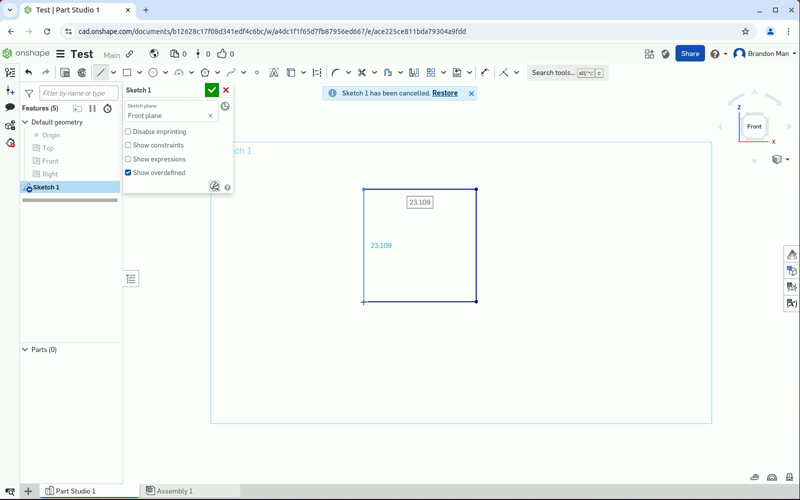
click(363, 301)
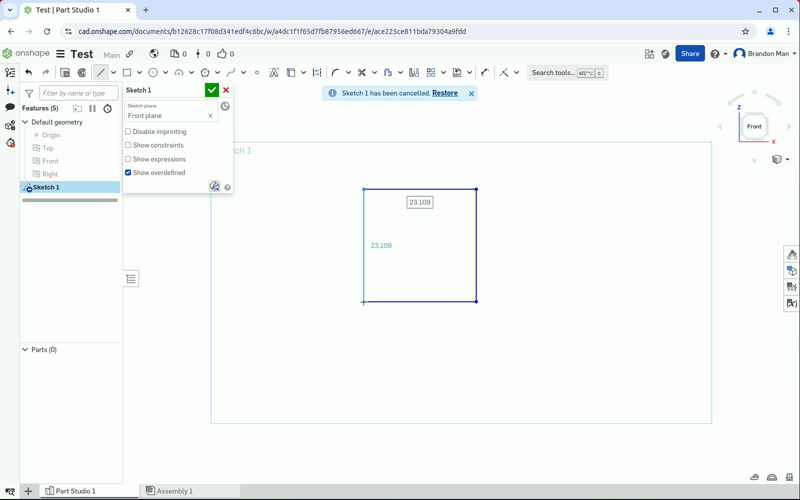
key(esc)
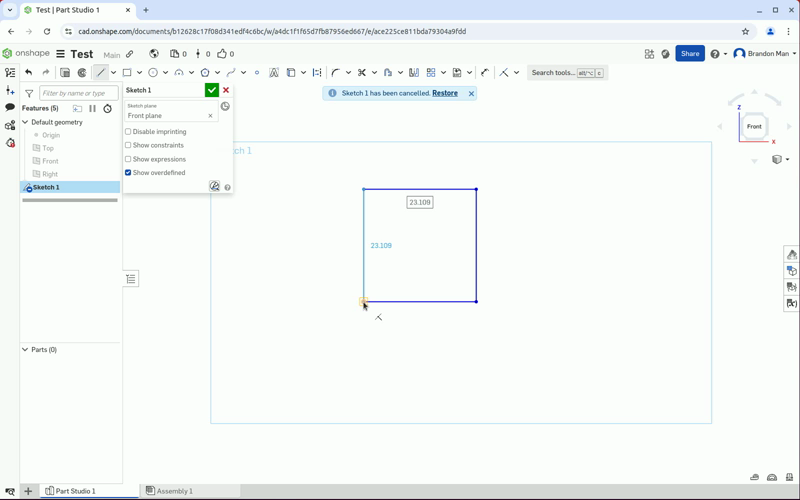
mouse_move(389, 271)
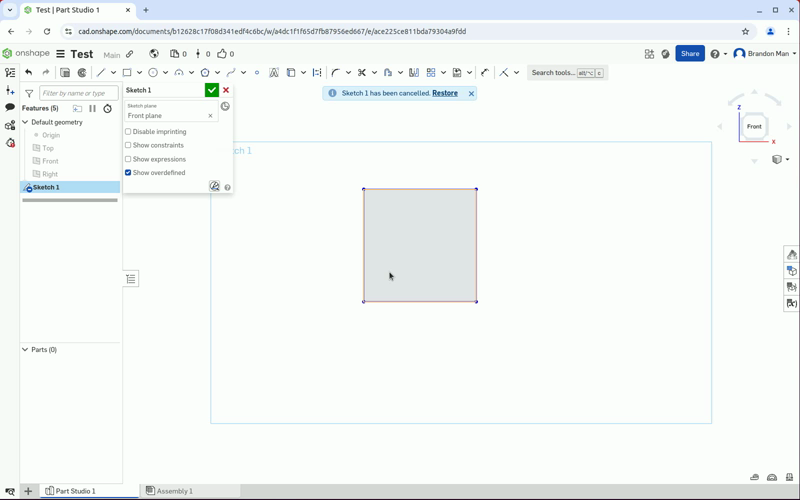
click(389, 271)
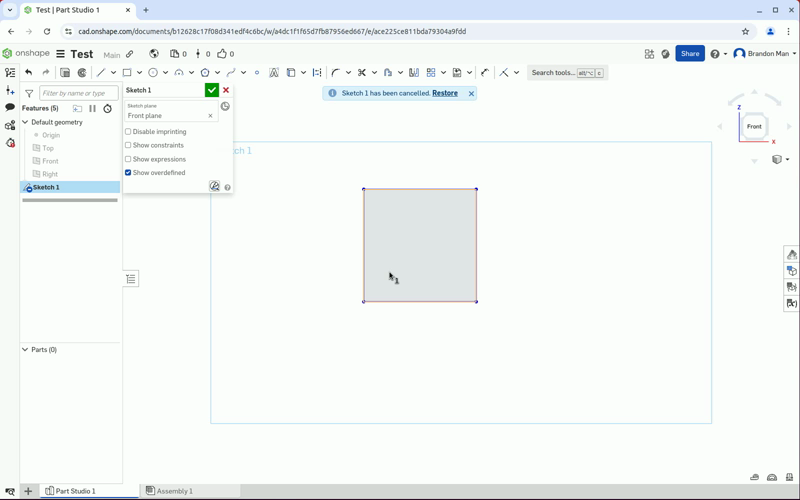
mouse_move(73, 352)
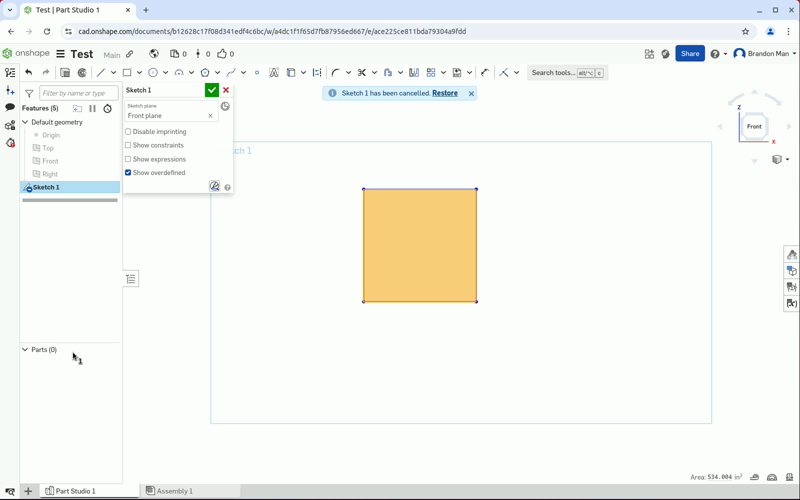
key(shift+y)
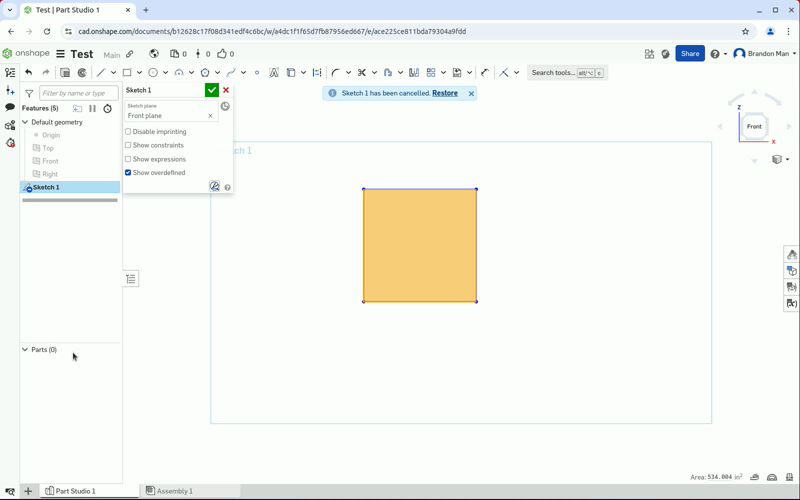
key(shift+e)
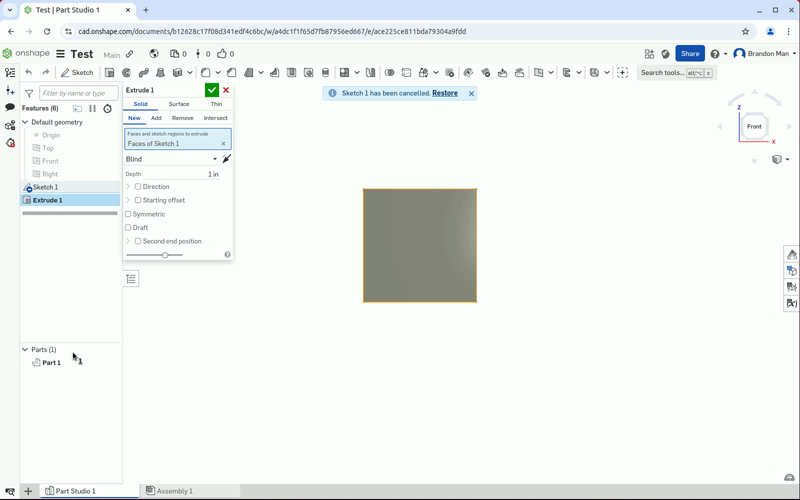
mouse_move(143, 106)
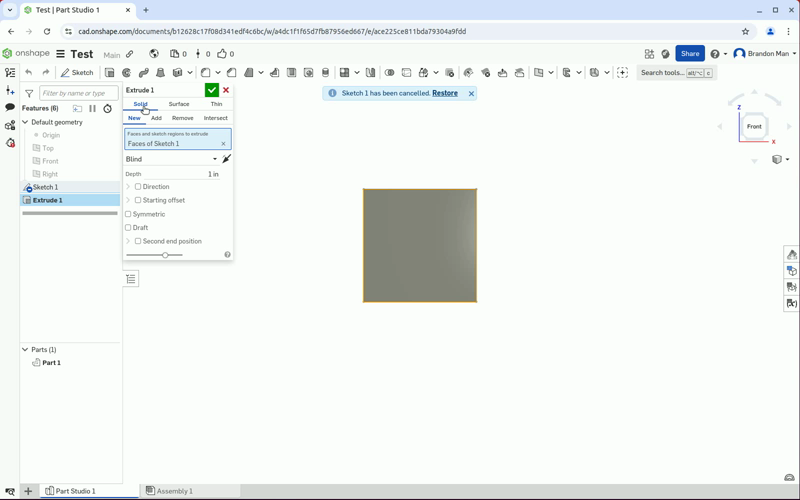
click(143, 106)
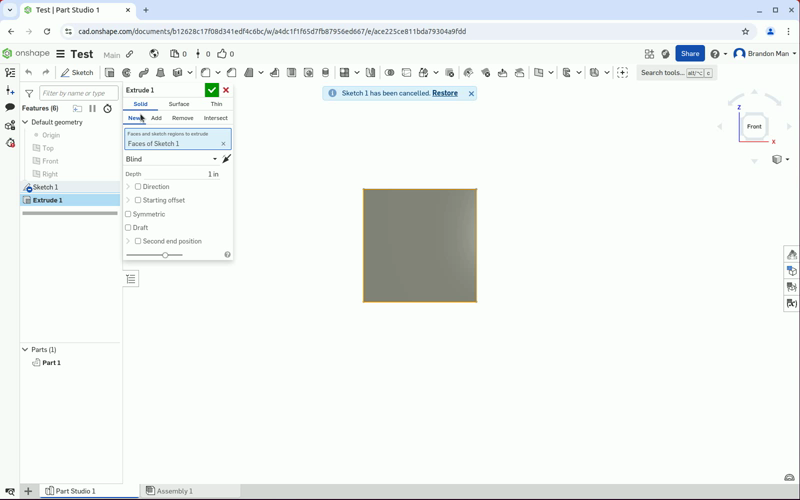
mouse_move(137, 120)
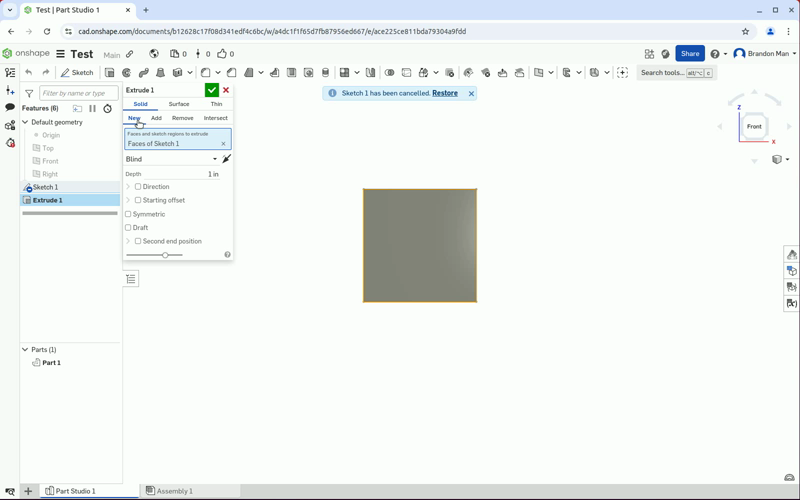
click(137, 120)
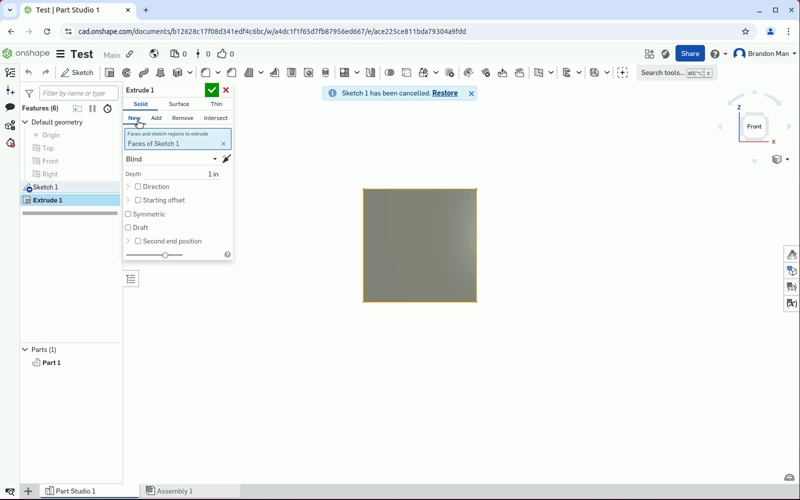
key(tab, 4)
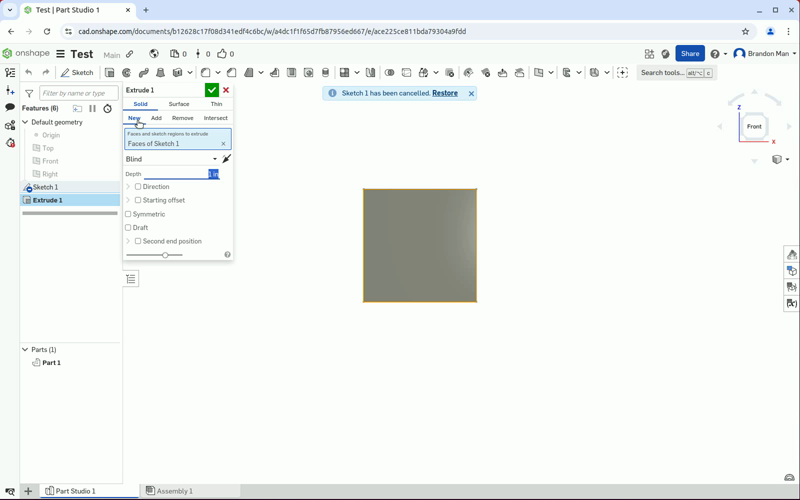
text(23.108)
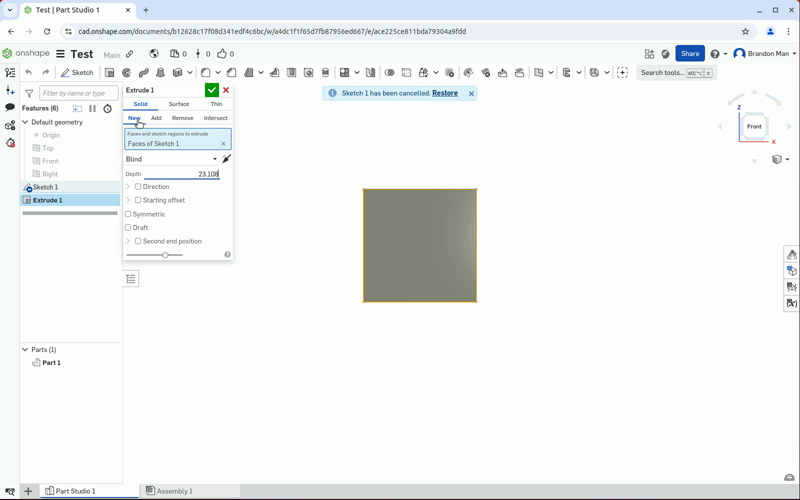
key(enter)
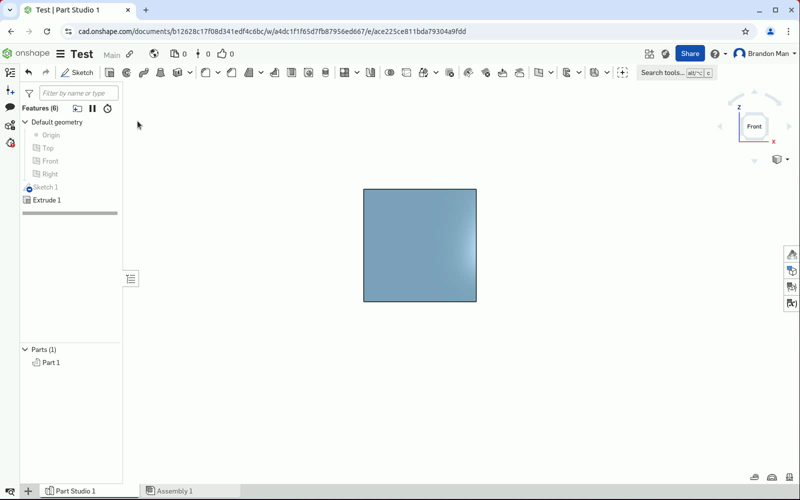
key(shift+h)
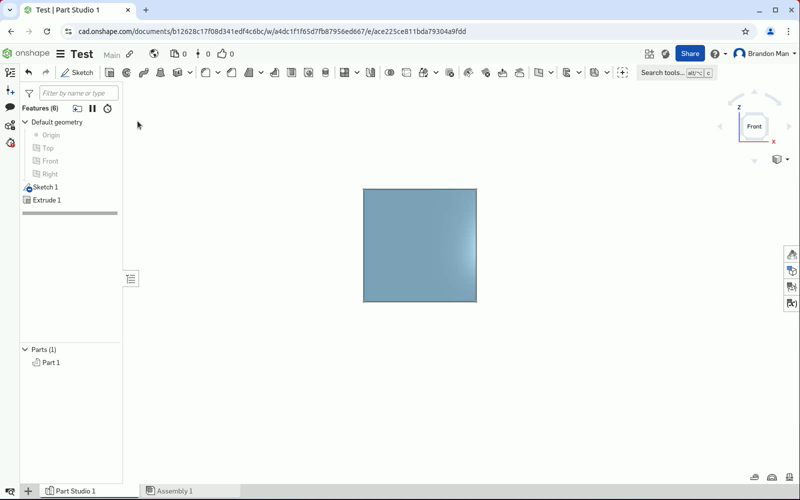
key(shift+h)
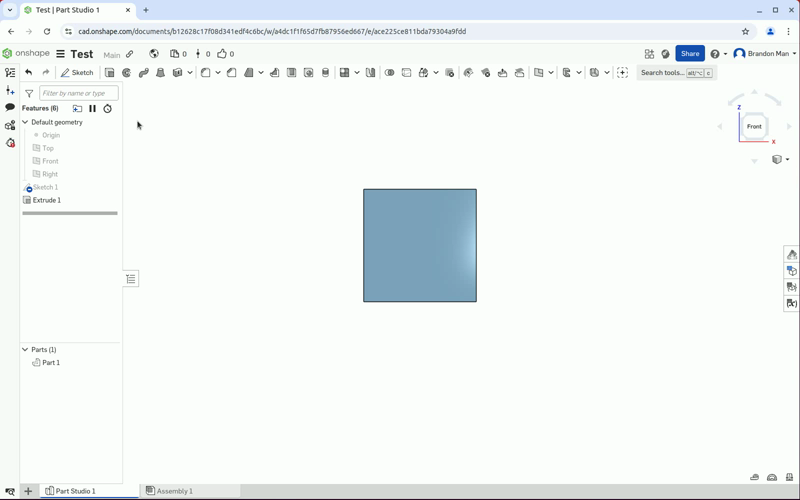
mouse_move(73, 189)
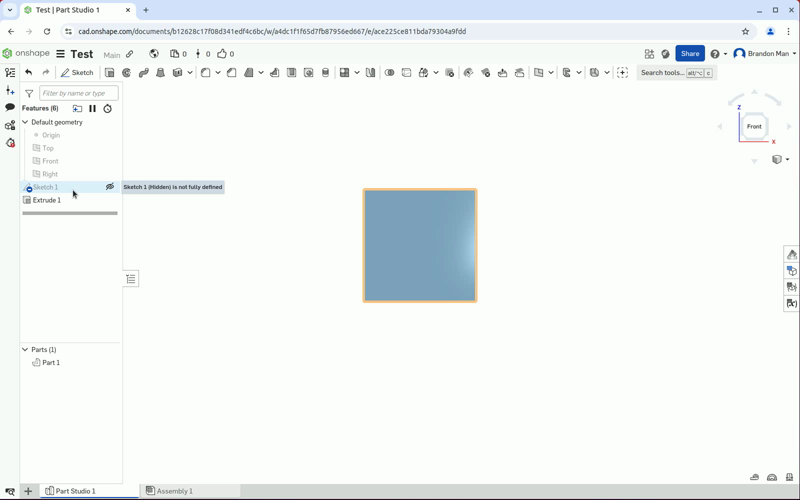
click(73, 189)
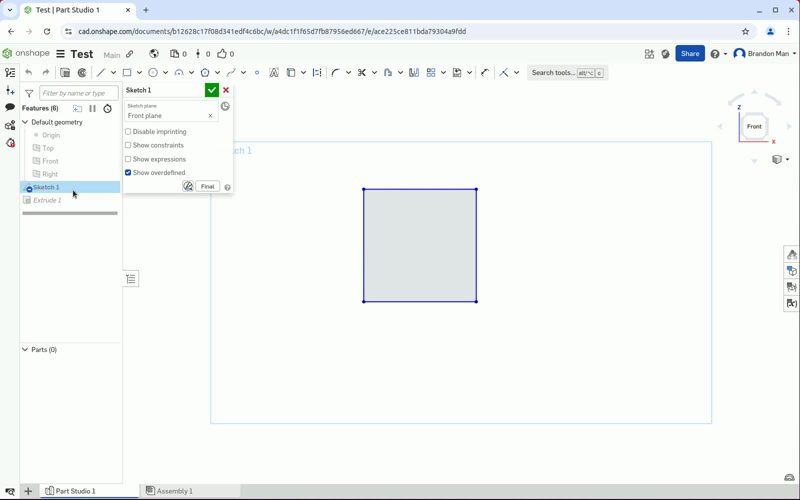
mouse_move(229, 92)
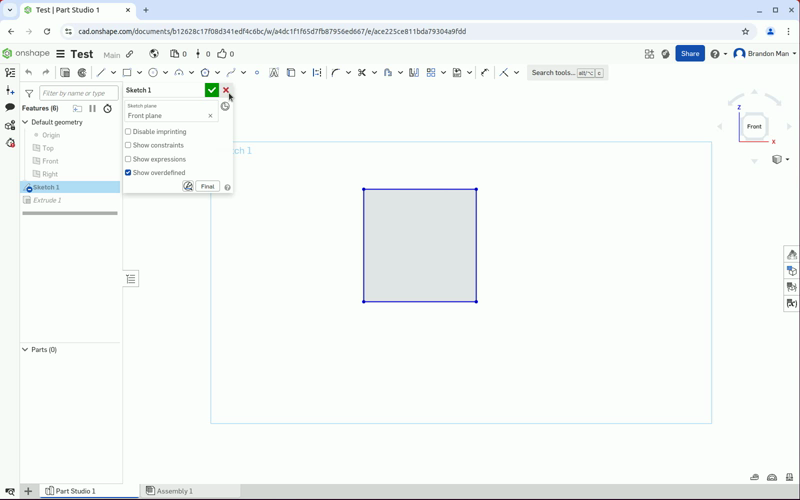
click(229, 92)
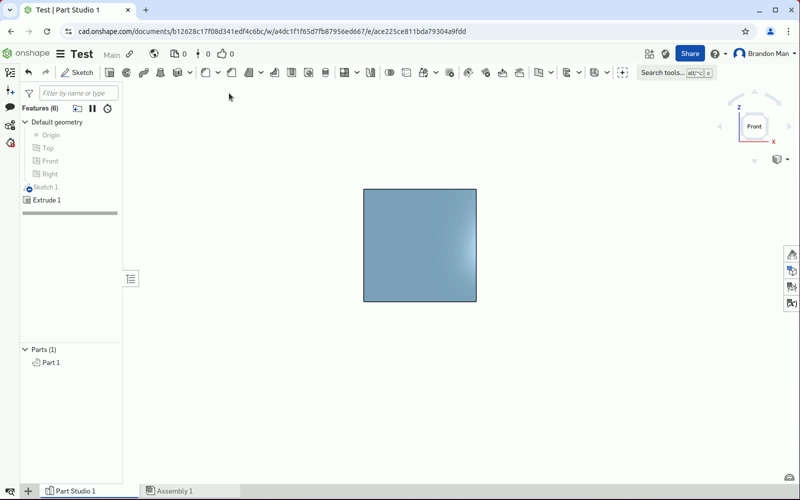
mouse_move(541, 75)
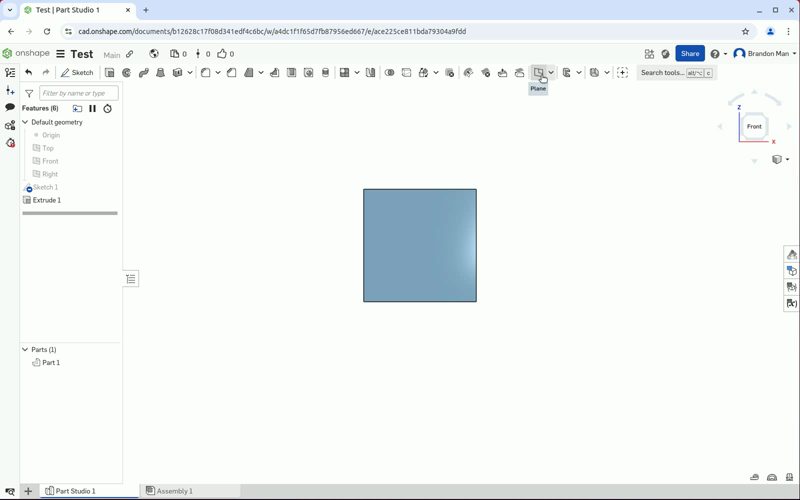
click(541, 75)
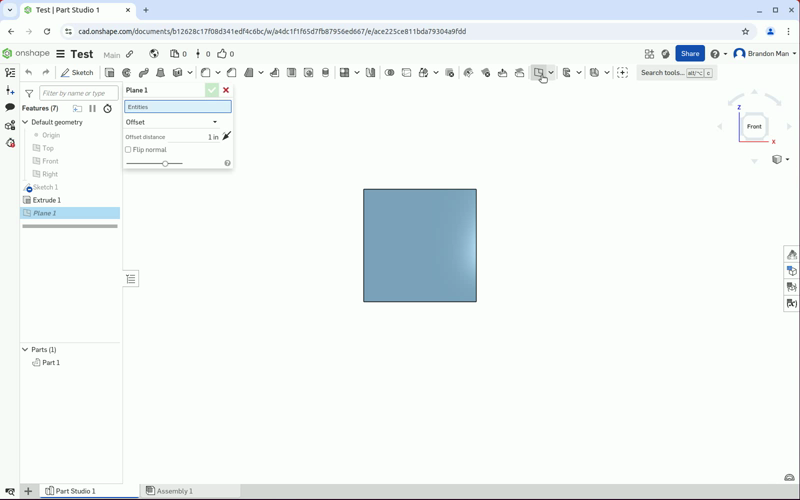
mouse_move(73, 163)
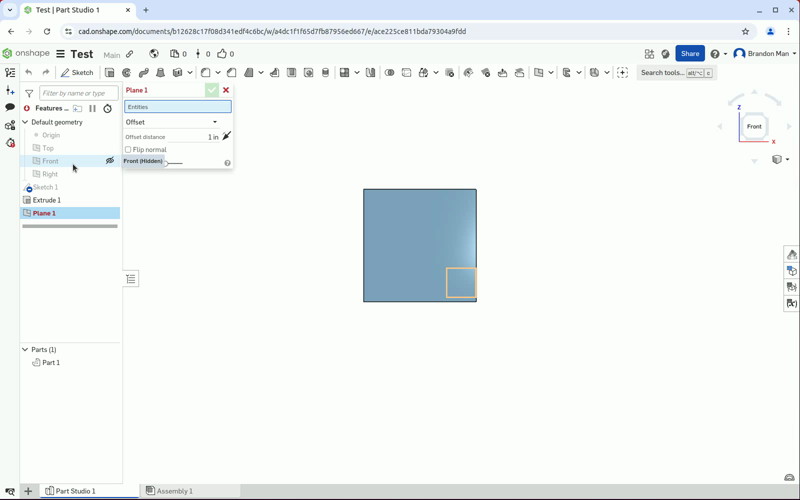
click(73, 163)
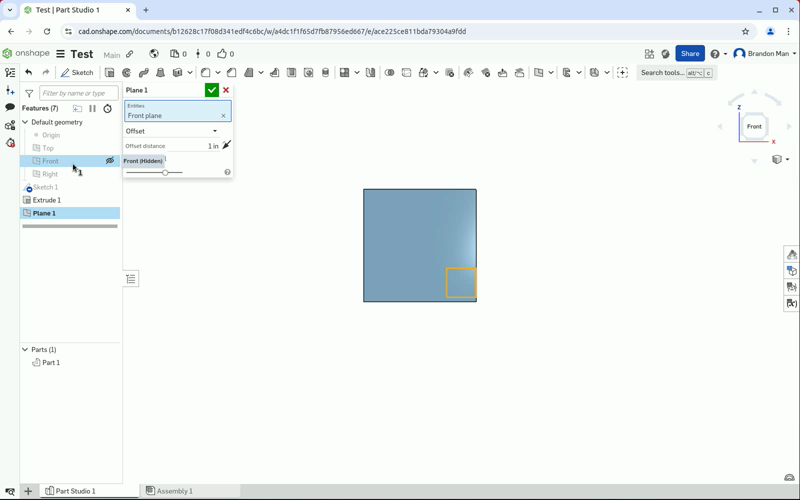
key(tab, 2)
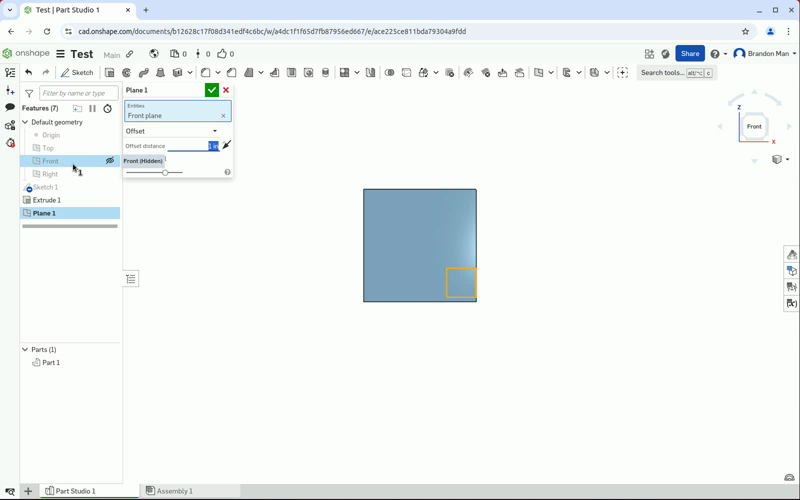
text(23.108)
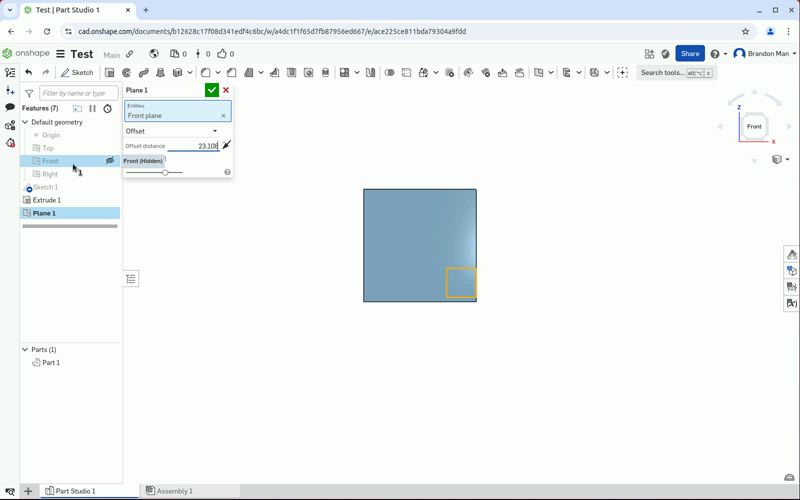
key(enter, 2)
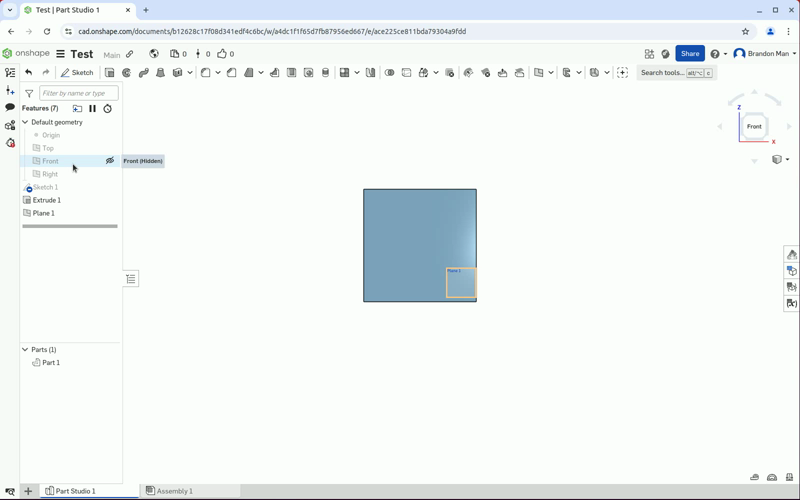
key(shift+s)
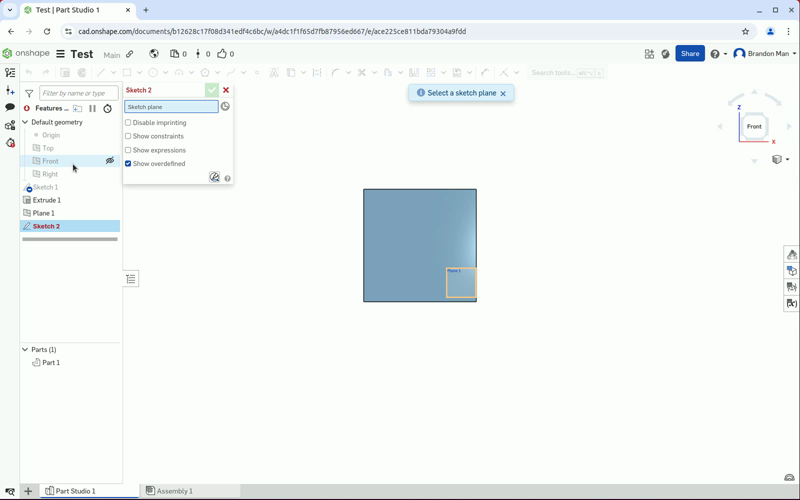
mouse_move(73, 215)
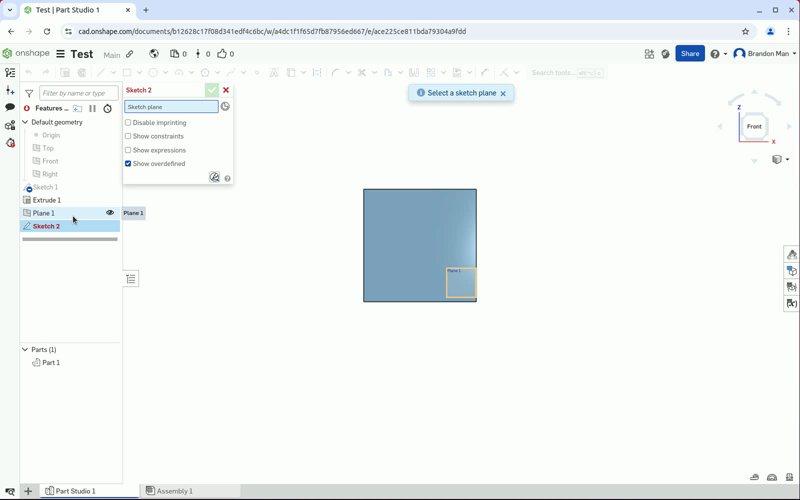
click(73, 215)
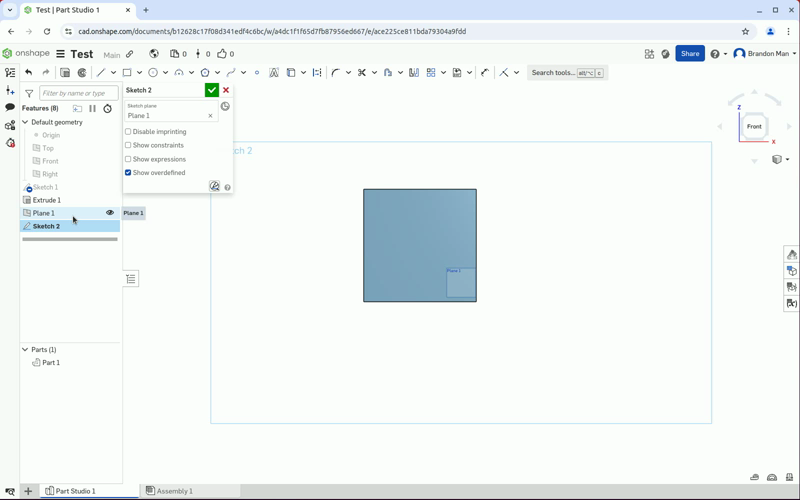
mouse_move(73, 352)
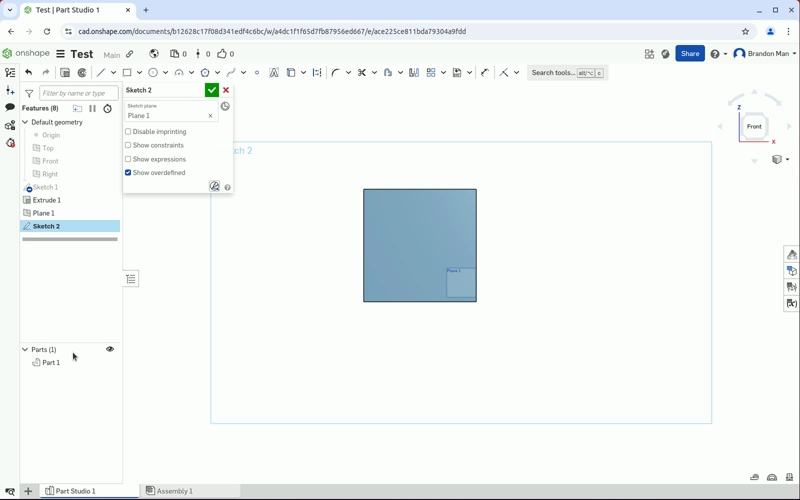
key(y)
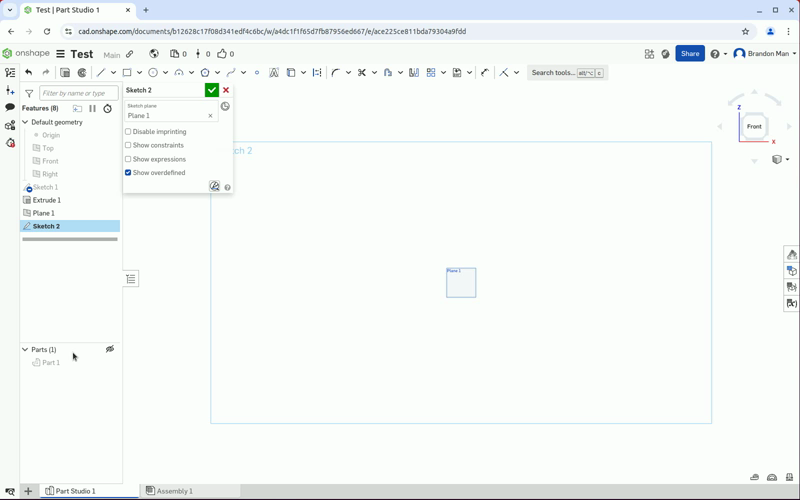
key(l)
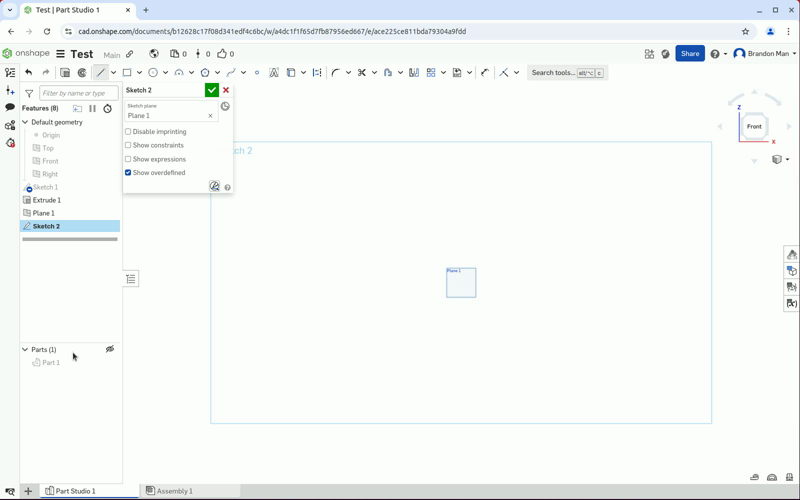
key_down(shift)
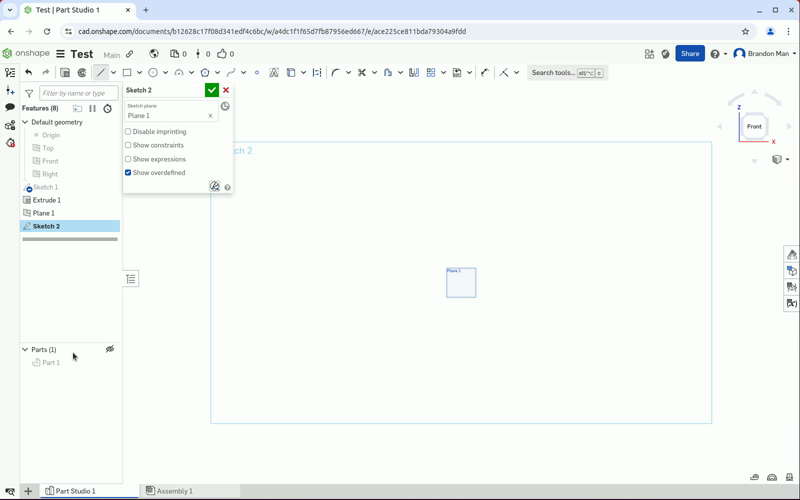
mouse_move(419, 245)
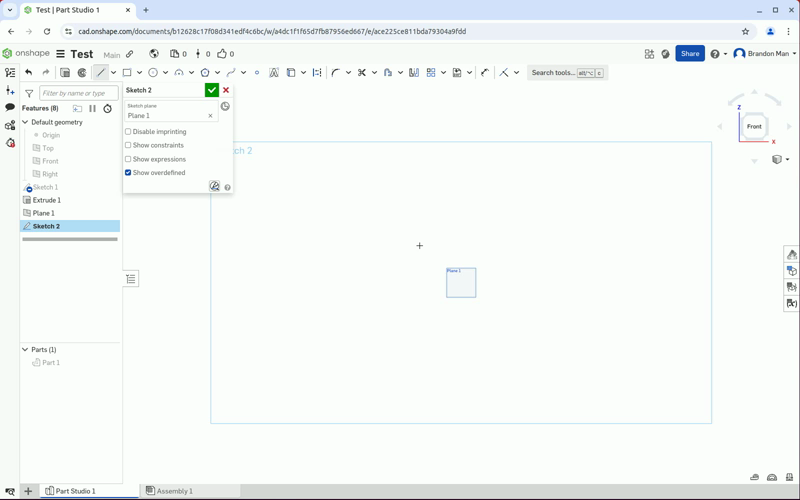
click(419, 245)
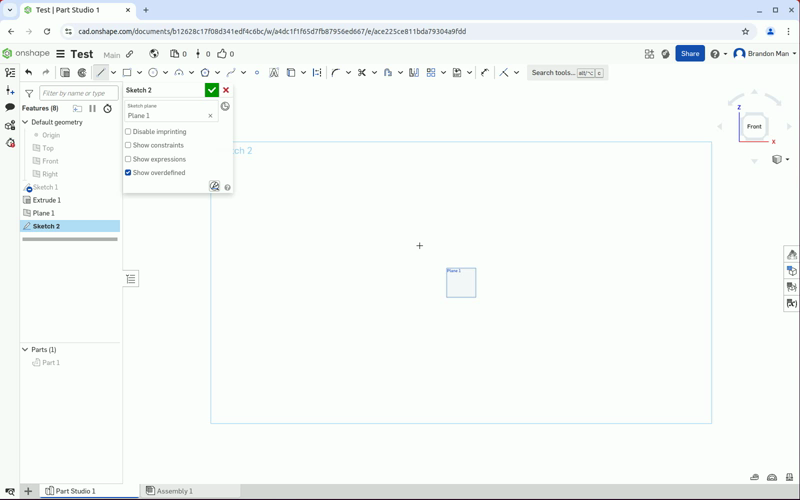
key_up(shift)
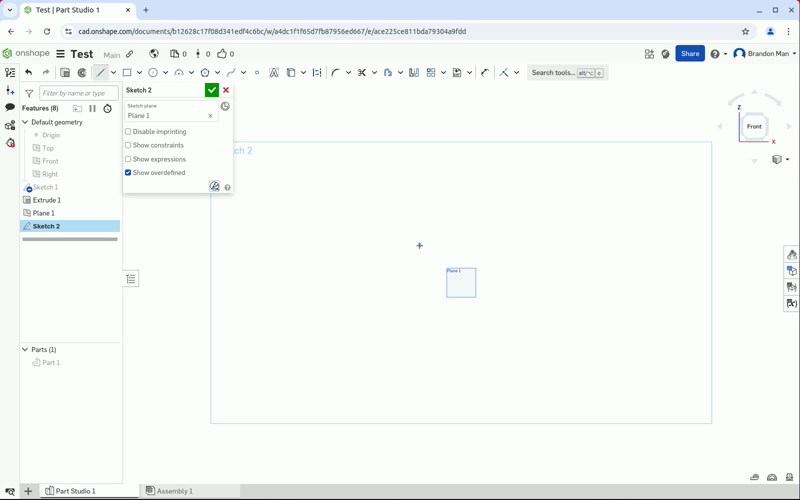
key_down(shift)
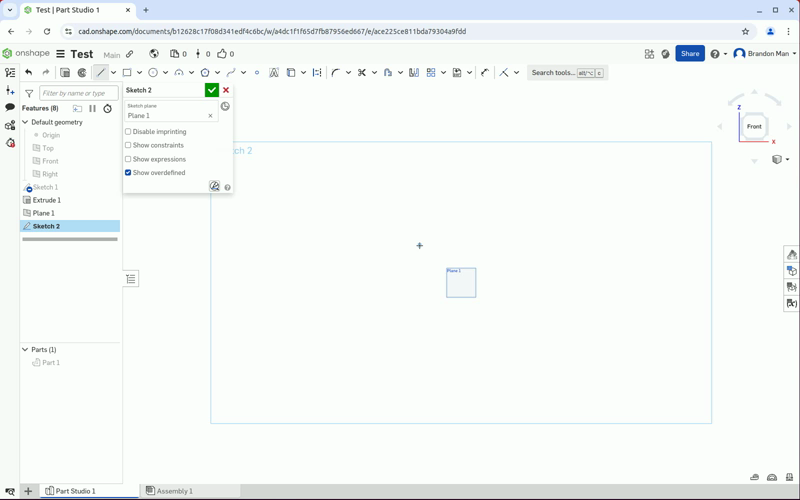
mouse_move(449, 245)
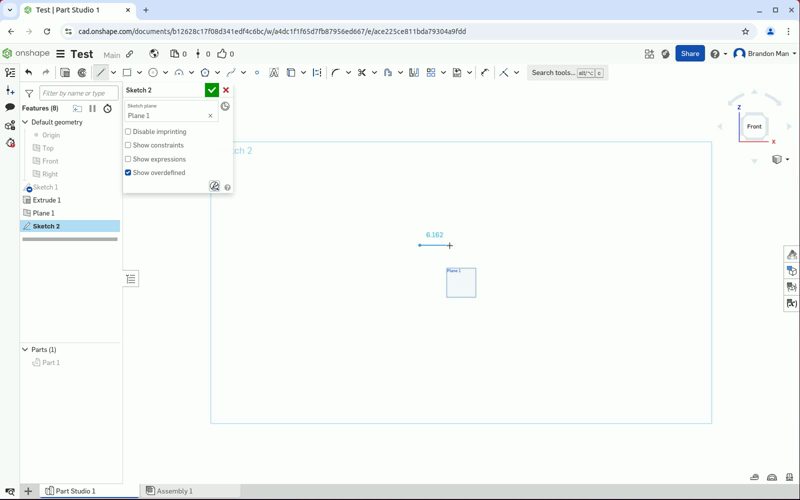
mouse_move(476, 245)
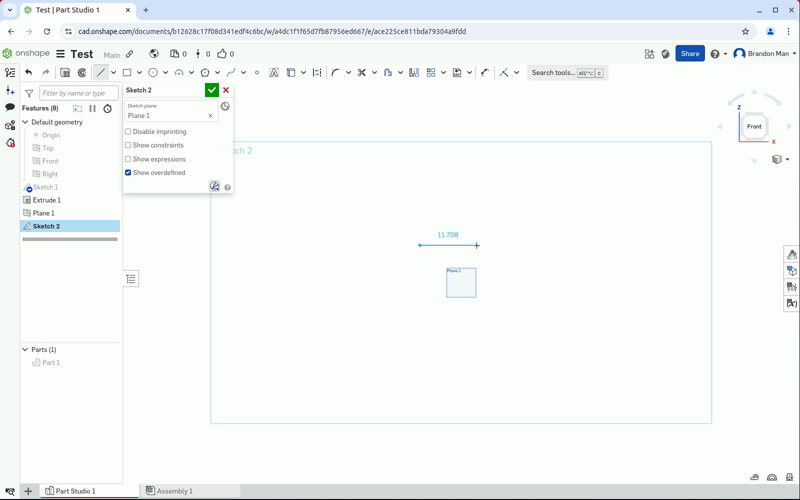
click(476, 245)
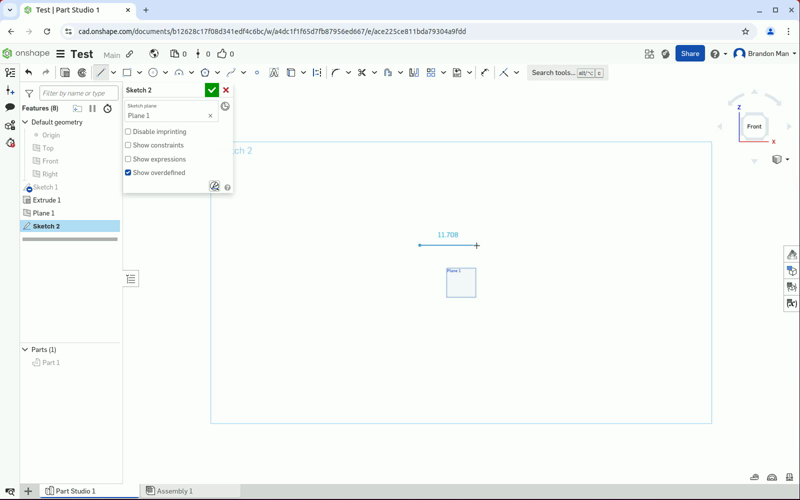
key_up(shift)
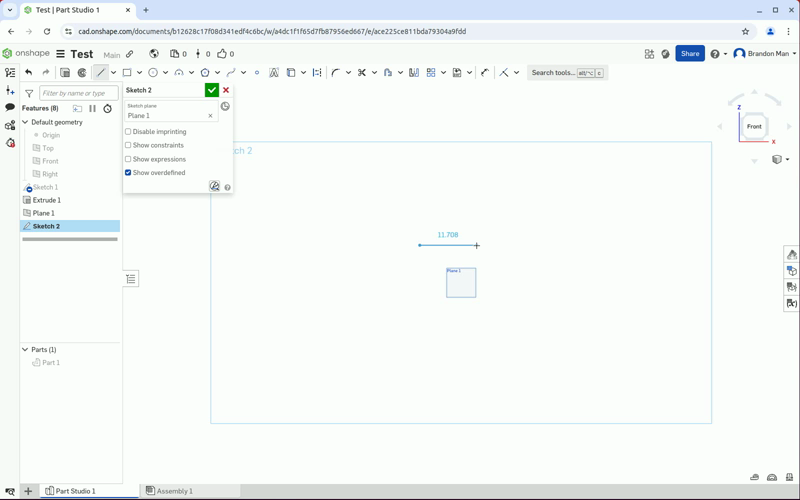
key_down(shift)
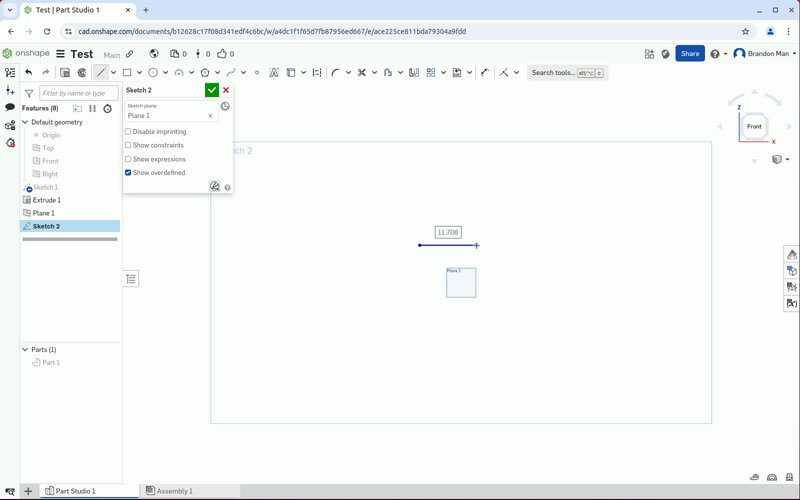
mouse_move(506, 245)
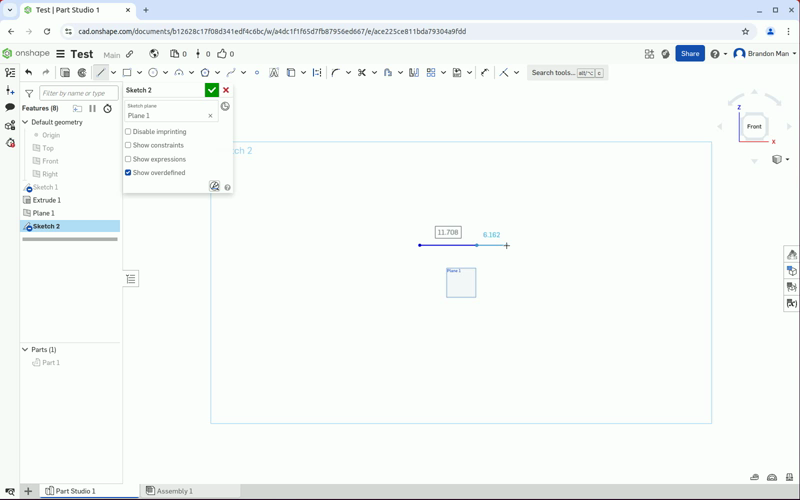
mouse_move(476, 188)
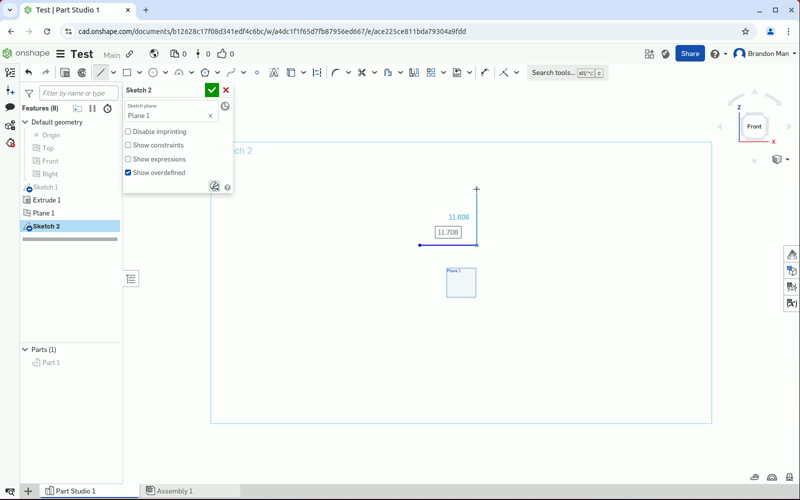
click(476, 188)
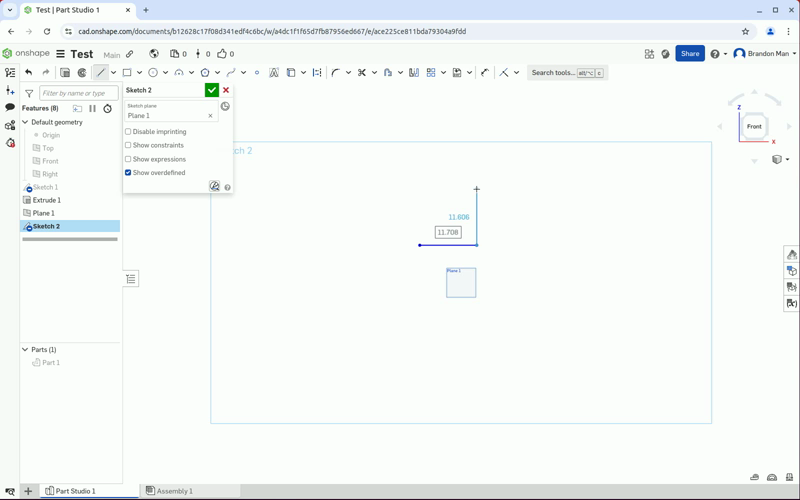
key_up(shift)
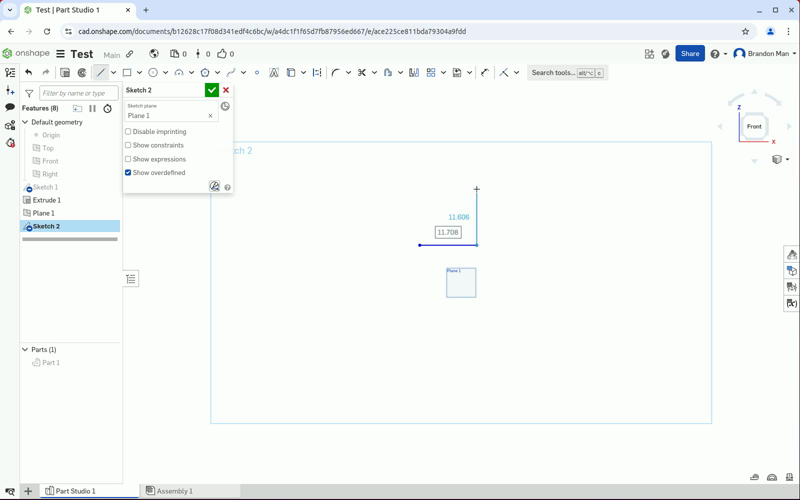
key_down(shift)
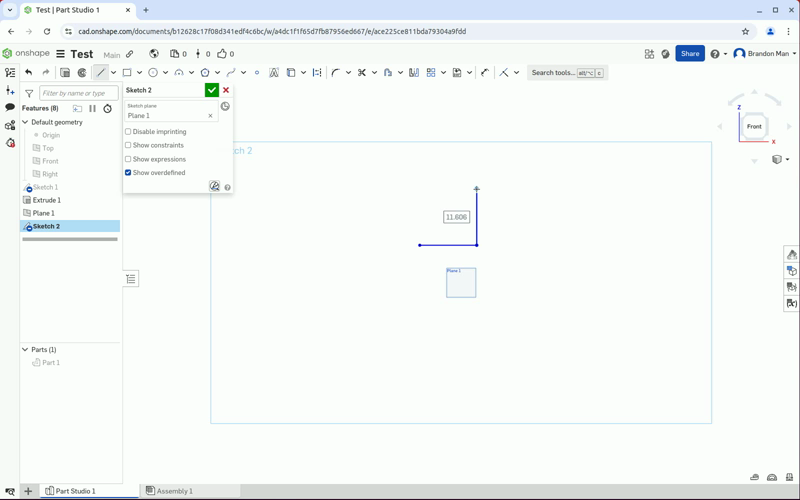
mouse_move(506, 188)
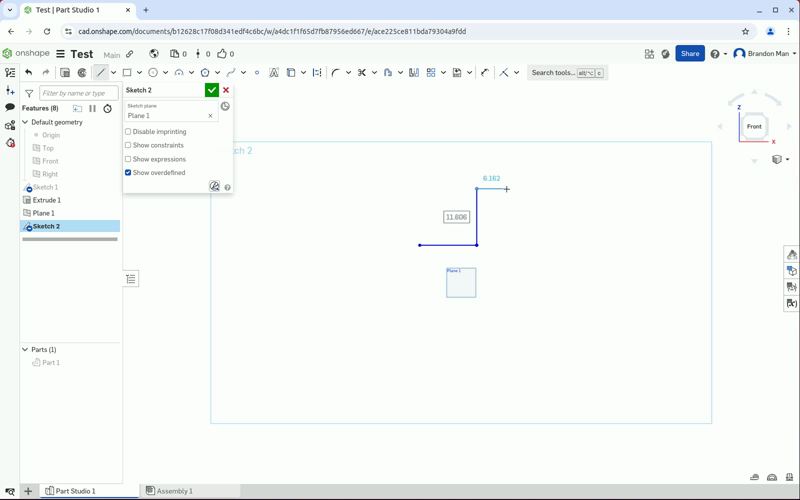
mouse_move(419, 188)
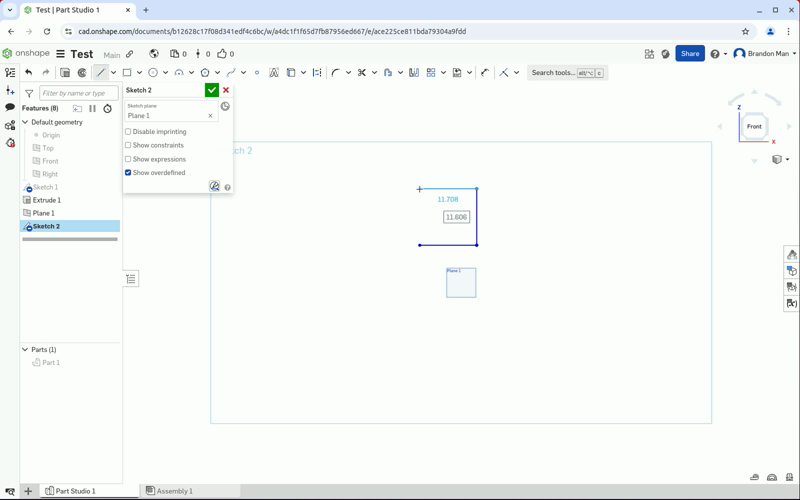
click(419, 188)
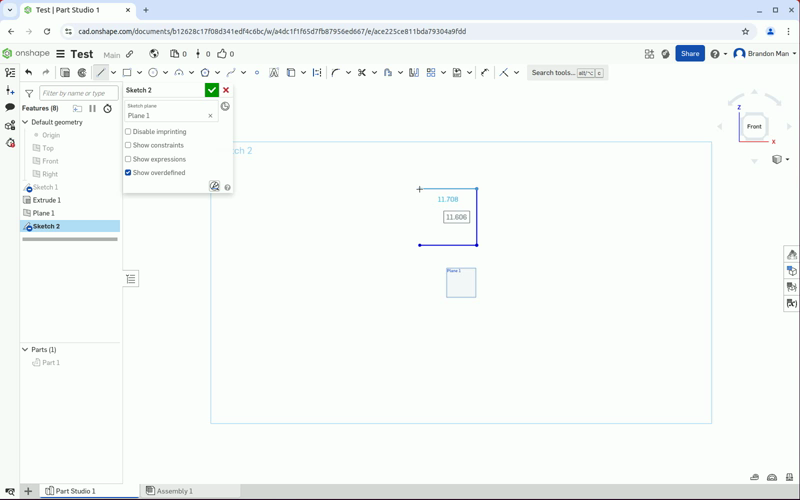
key_up(shift)
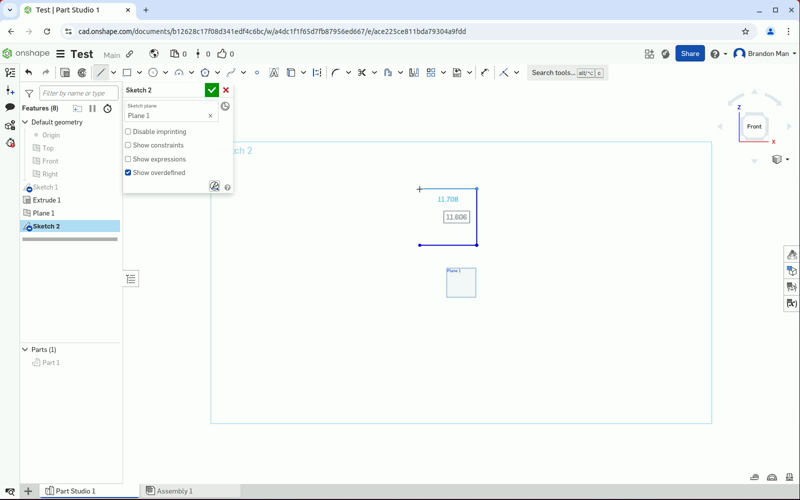
mouse_move(449, 188)
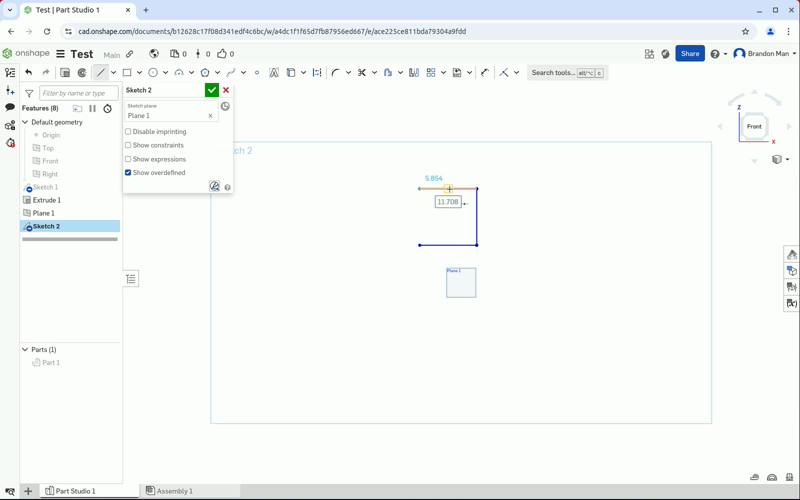
key_down(shift)
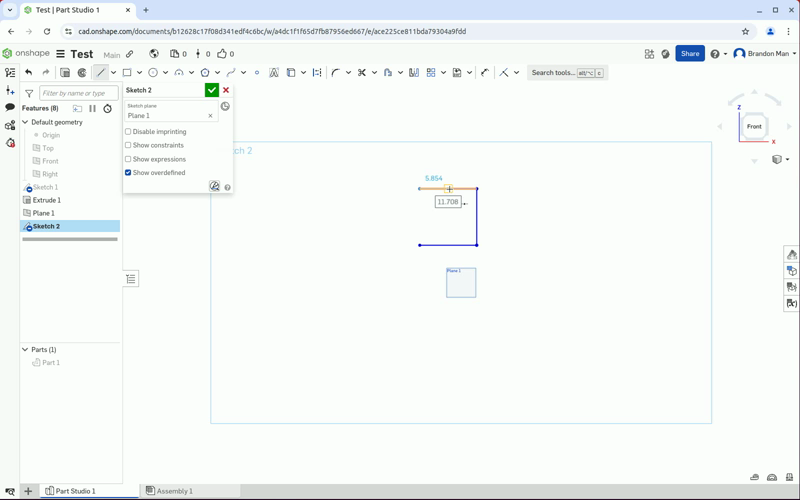
mouse_move(419, 245)
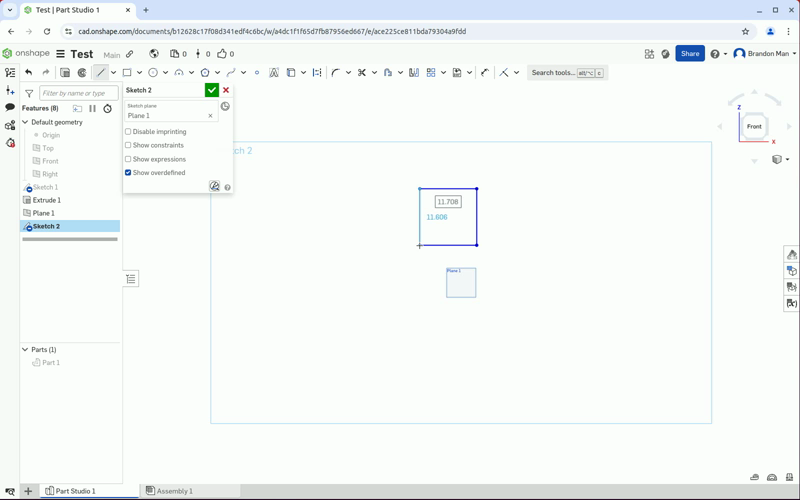
key_up(shift)
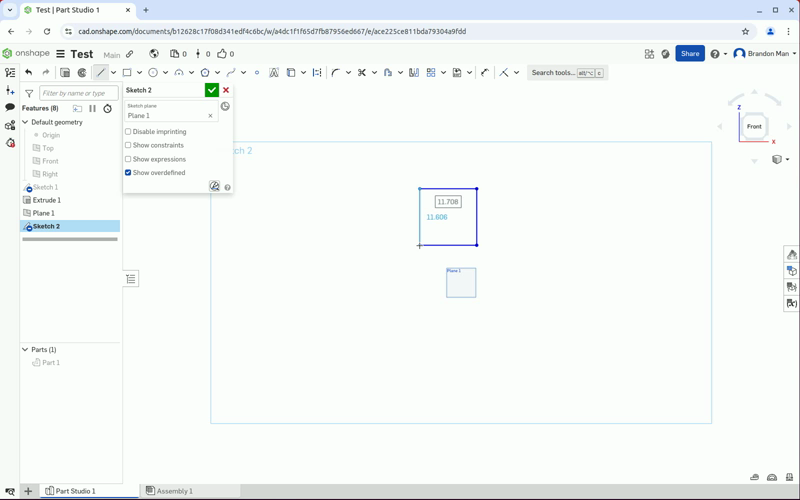
click(419, 245)
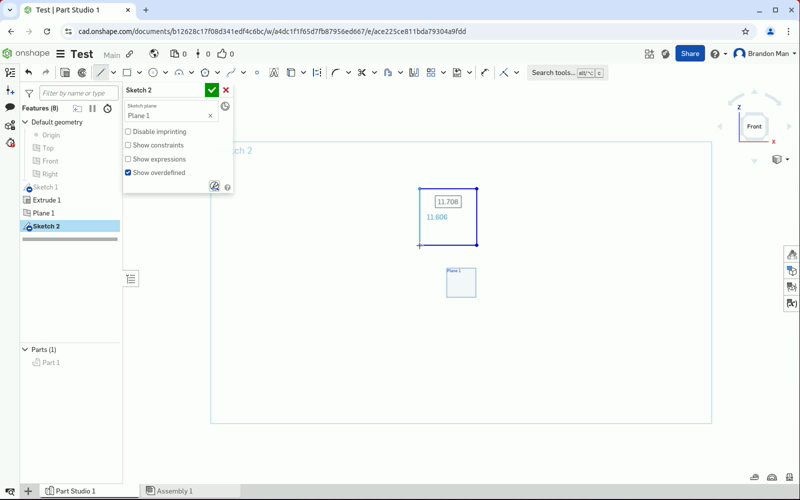
key(esc)
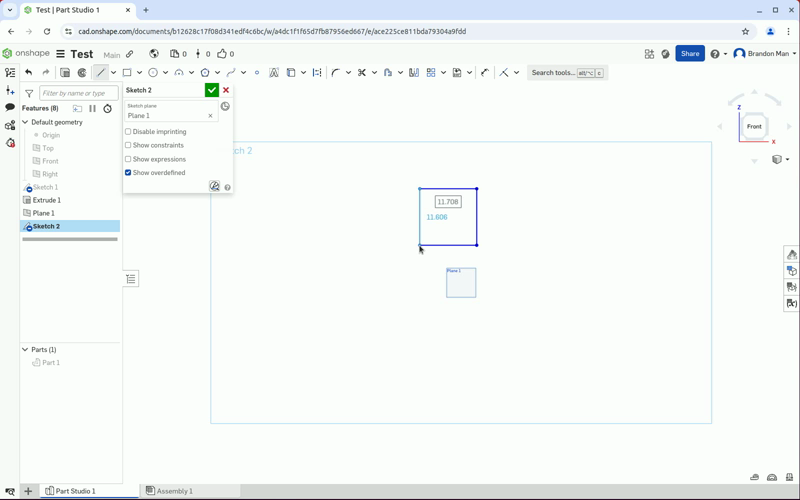
mouse_move(469, 208)
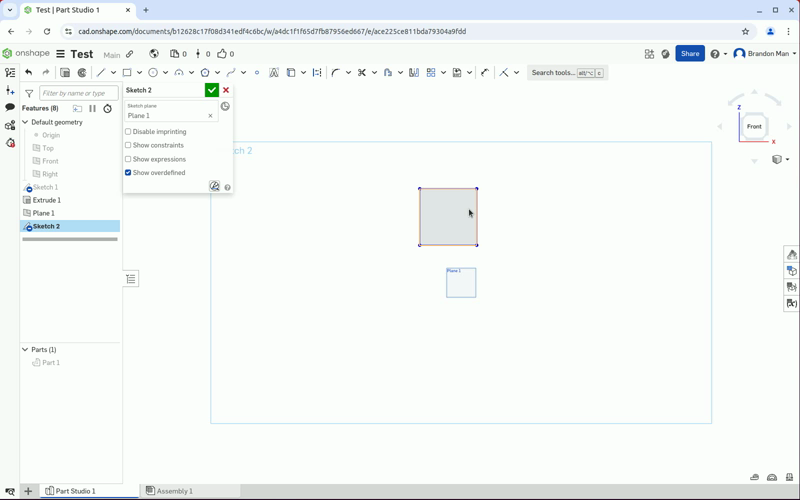
click(469, 208)
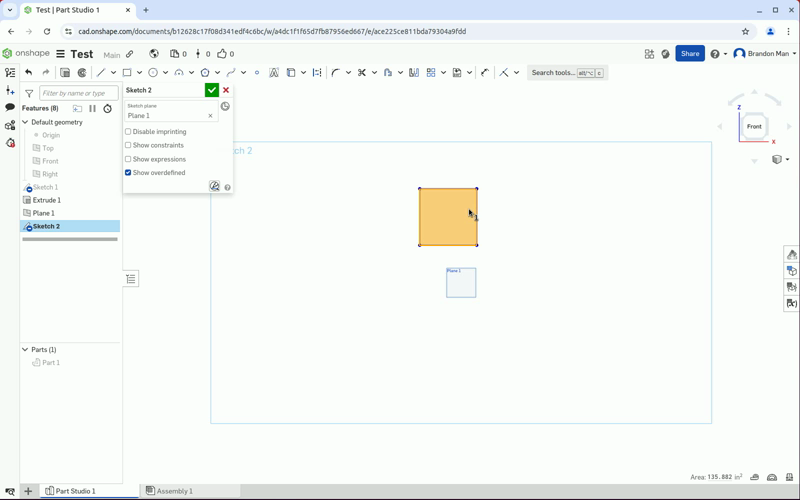
mouse_move(73, 352)
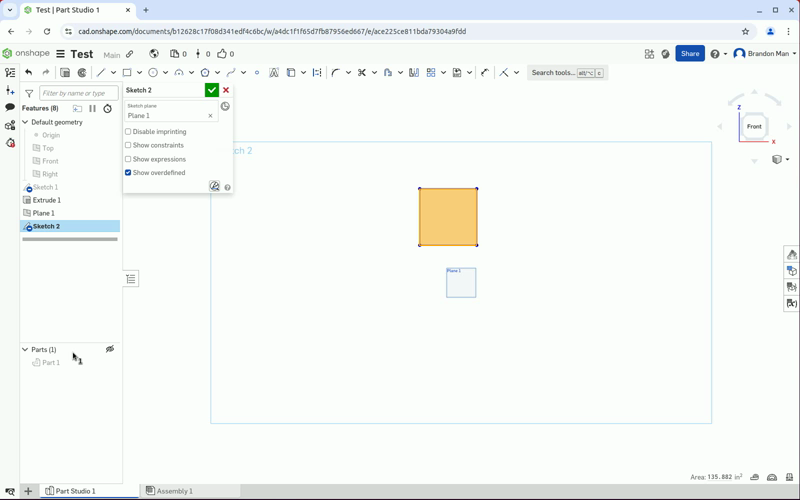
key(shift+y)
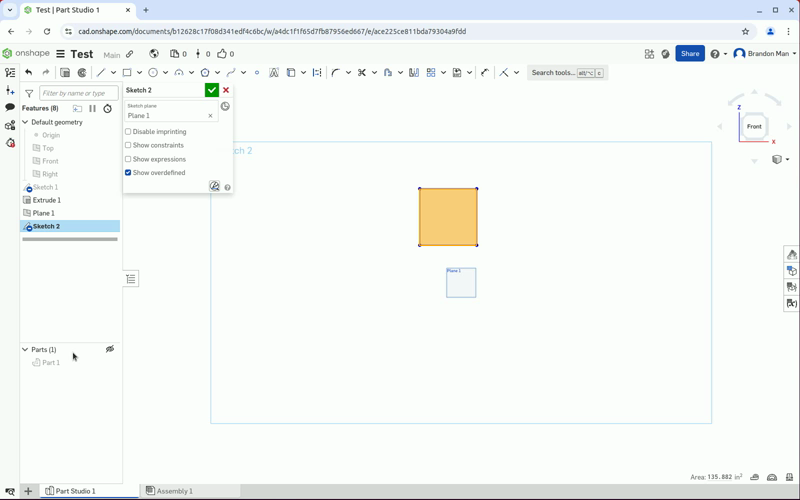
key(shift+e)
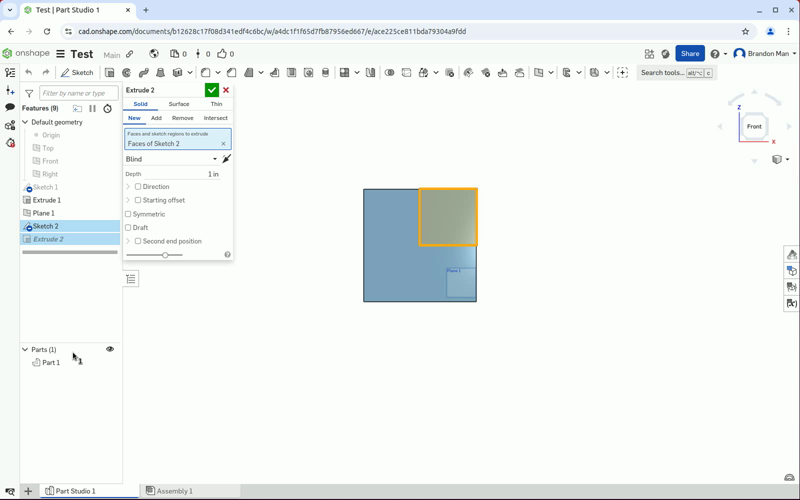
mouse_move(143, 106)
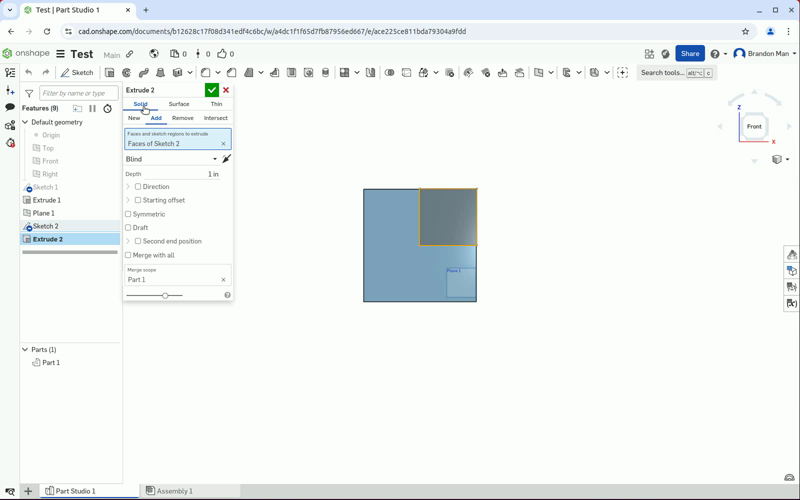
click(143, 106)
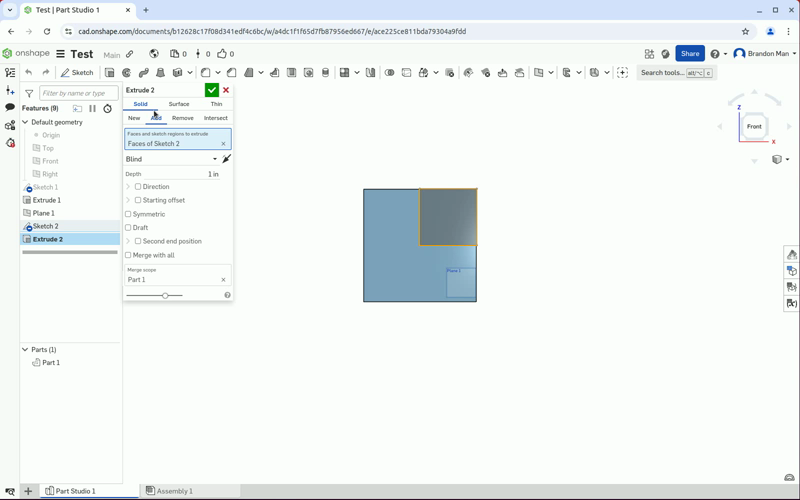
mouse_move(186, 120)
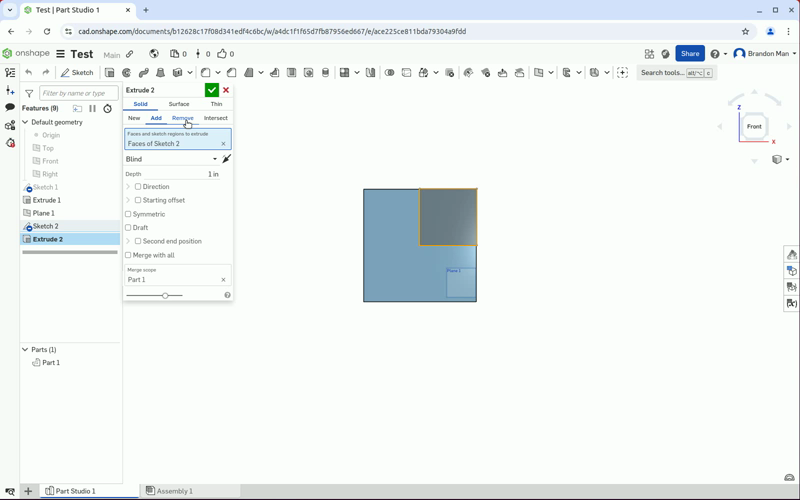
click(186, 120)
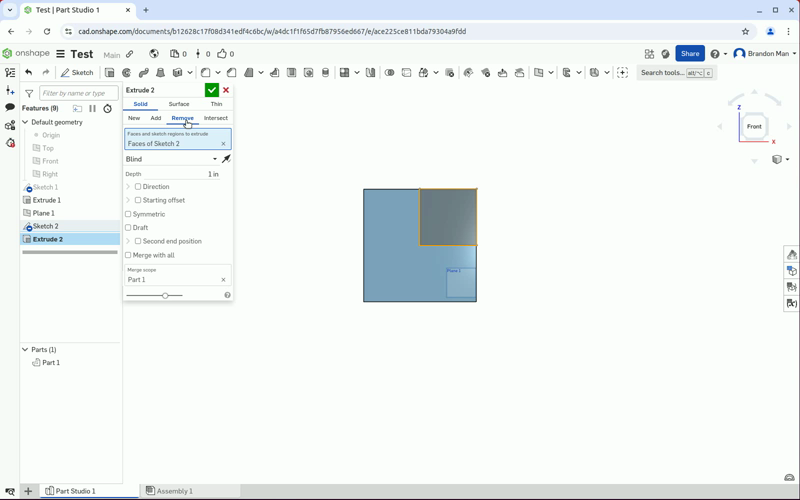
key(tab, 4)
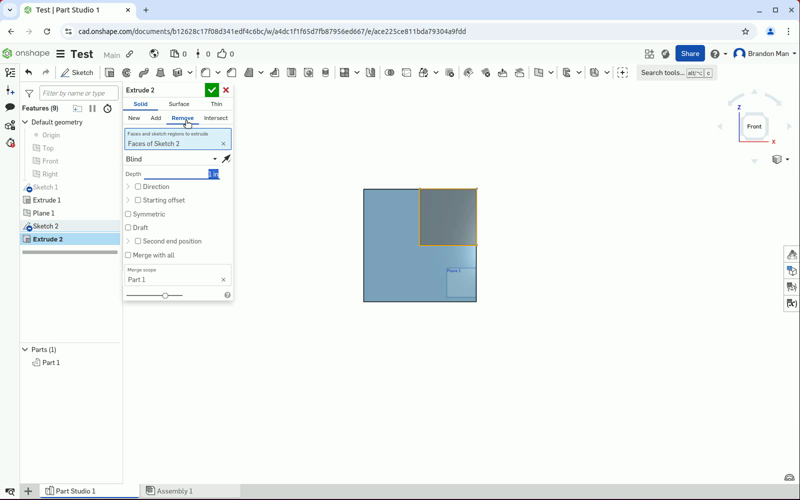
text(11.554)
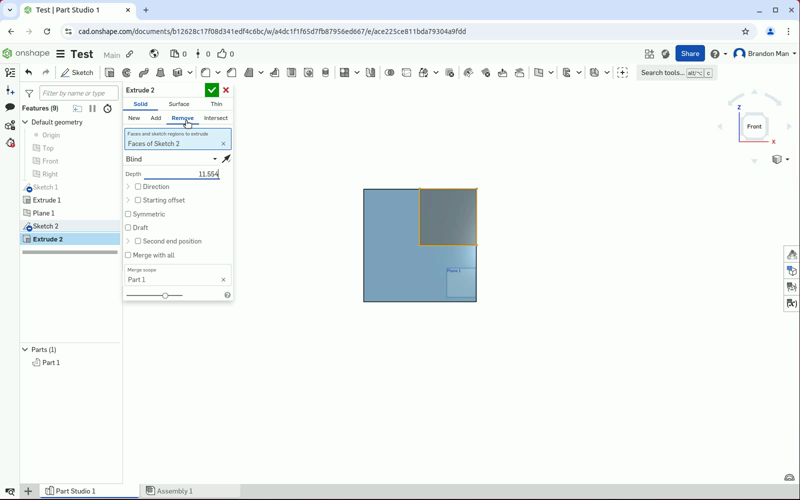
key(tab, 6)
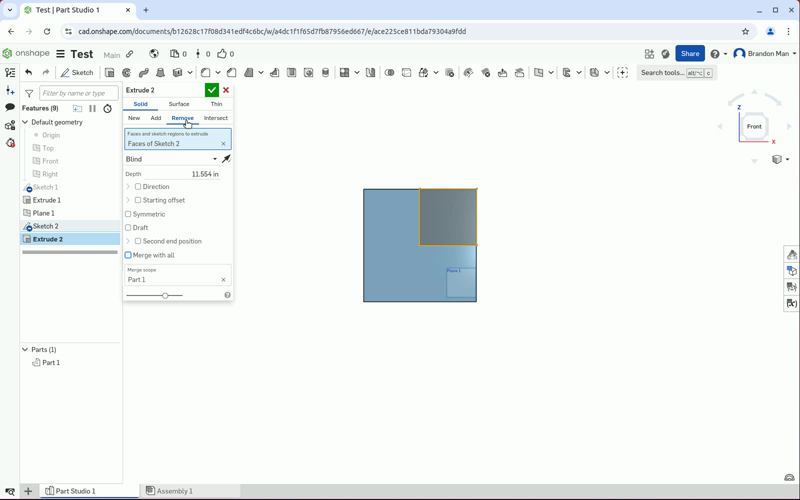
key(space)
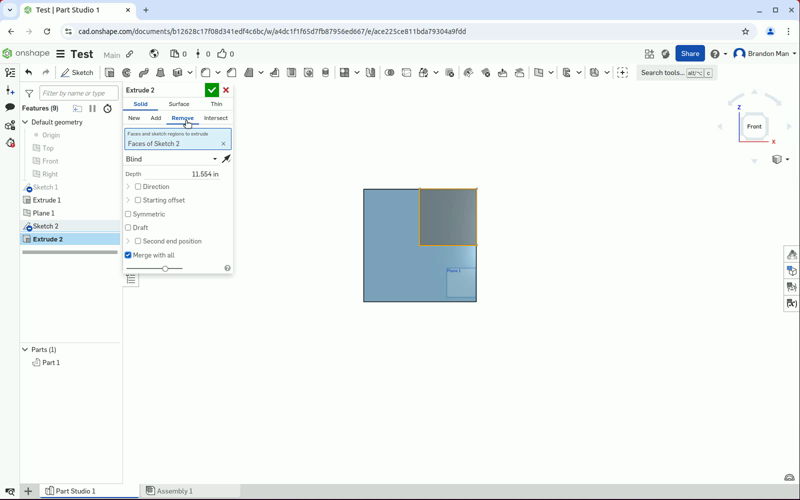
key(enter)
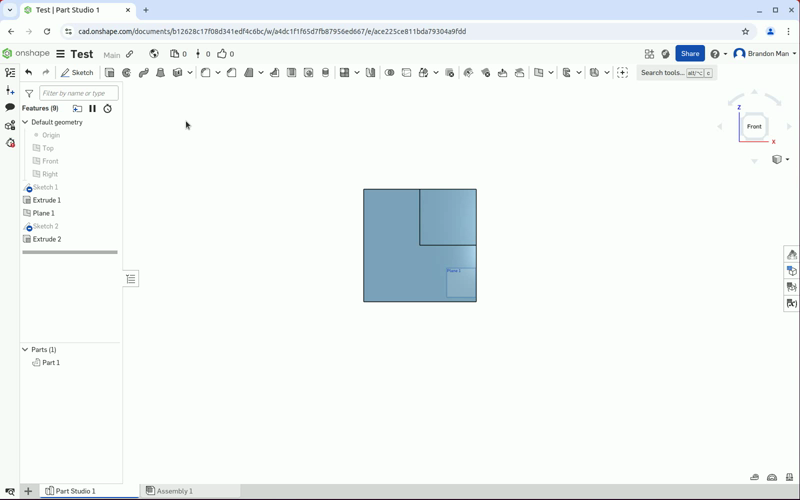
key(shift+h)
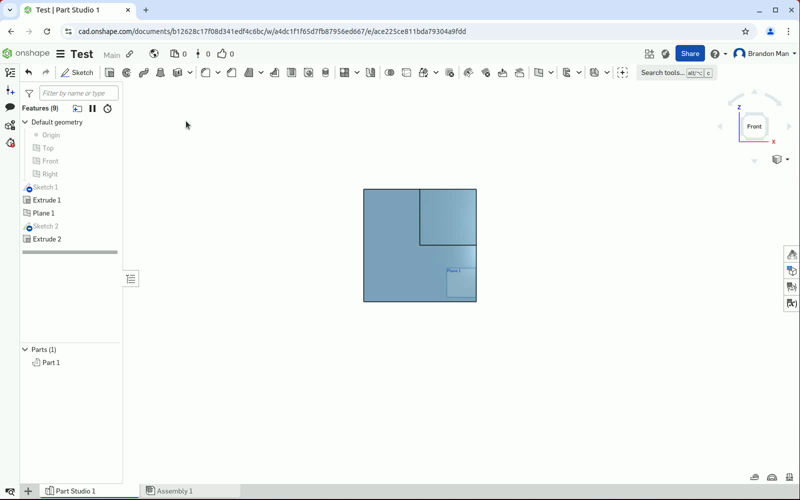
key(shift+h)
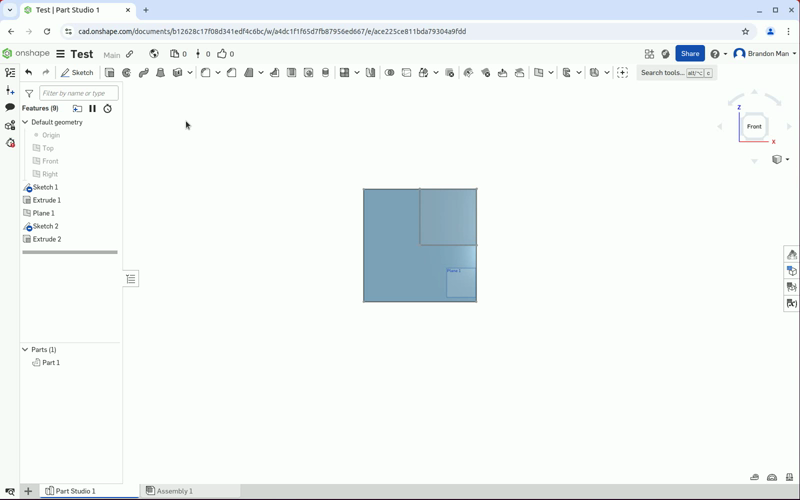
key(shift+7)
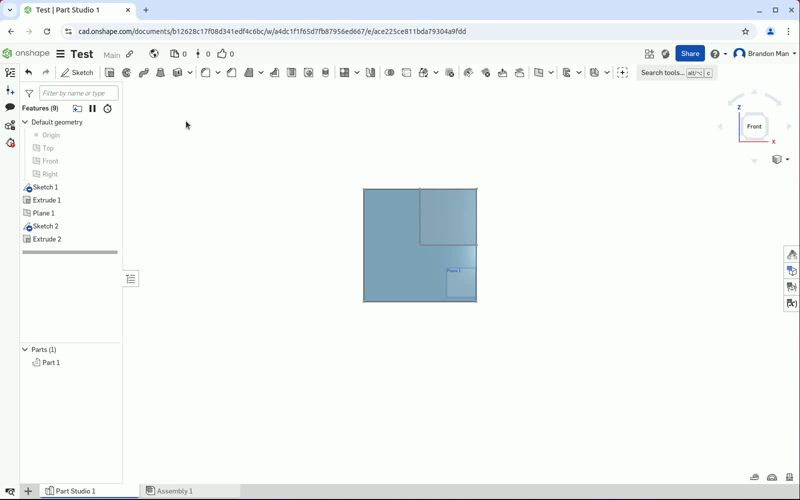
key(left, 2)
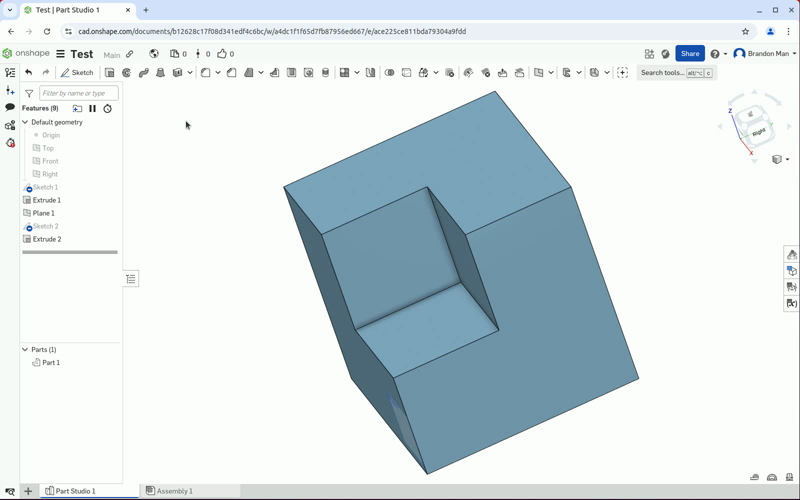
key(down, 2)
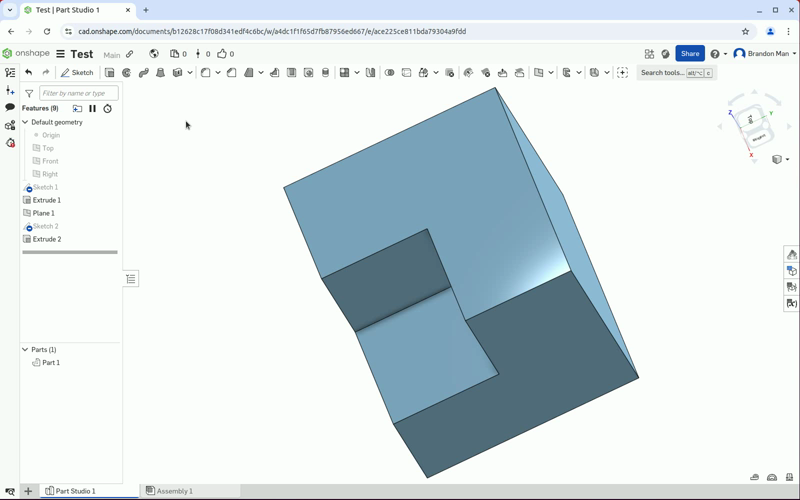
key(up, 2)
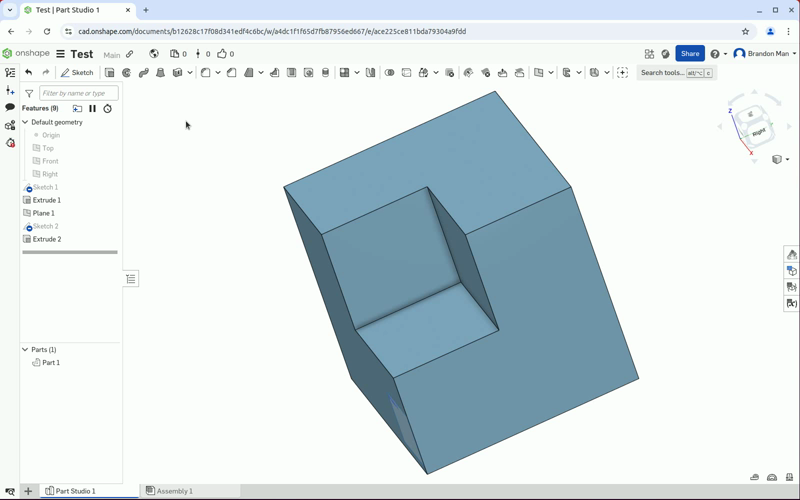
key(right, 2)
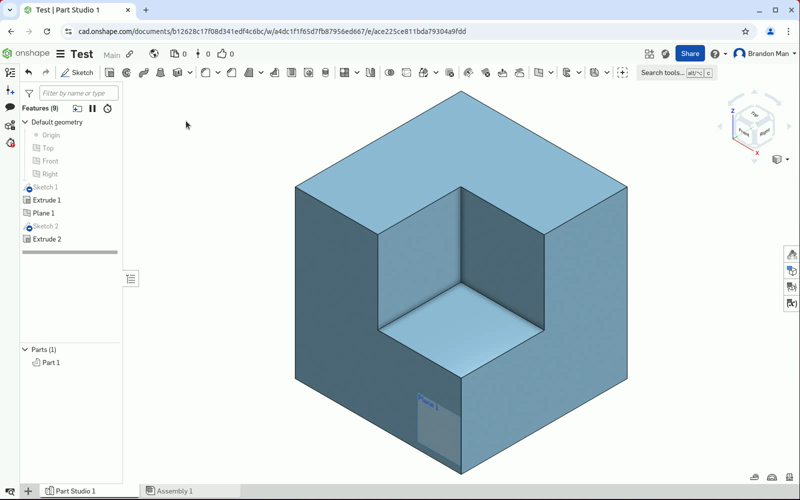
mouse_move(73, 189)
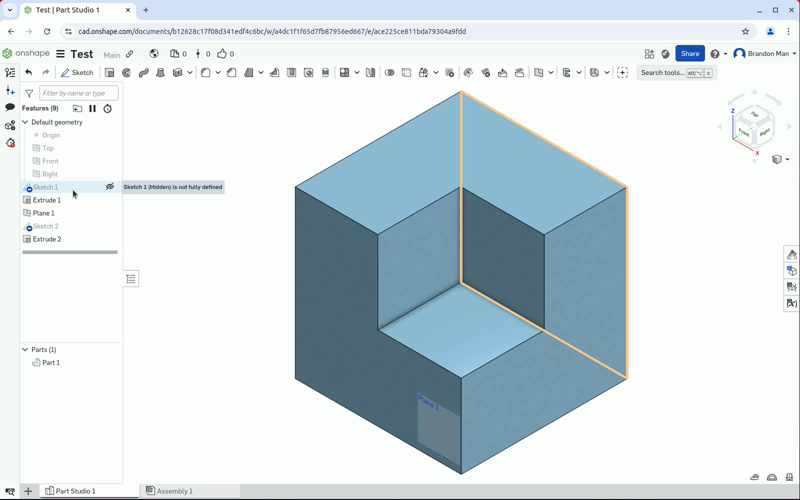
click(73, 189)